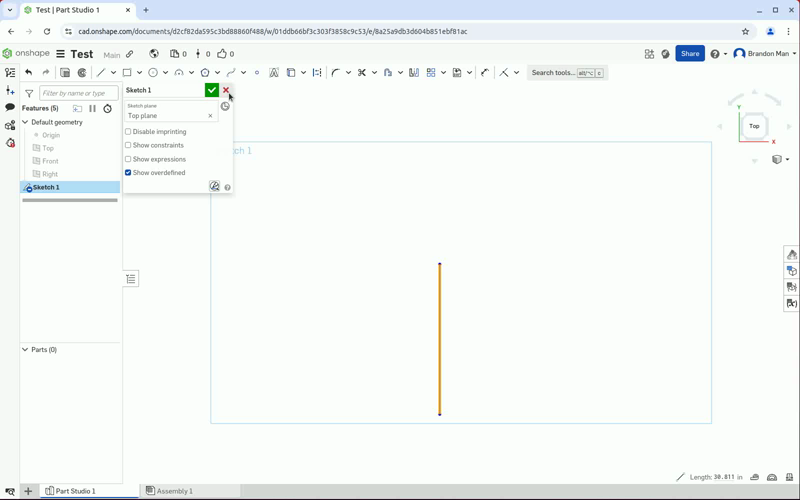
key(shift+h)
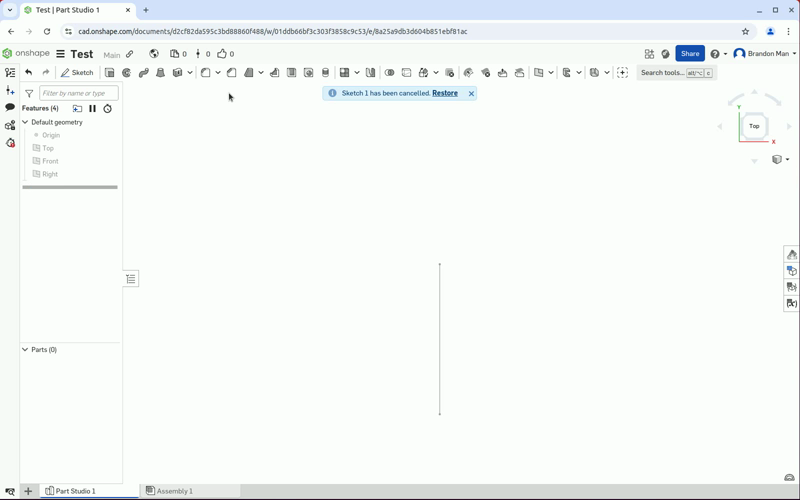
mouse_move(73, 352)
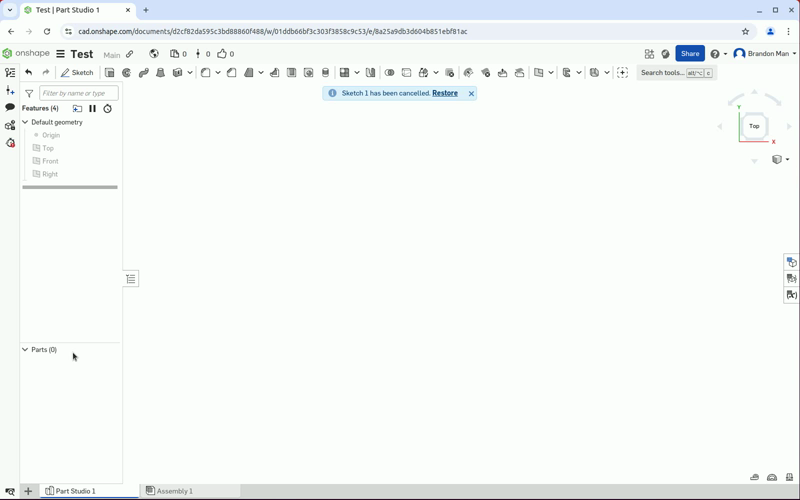
key(y)
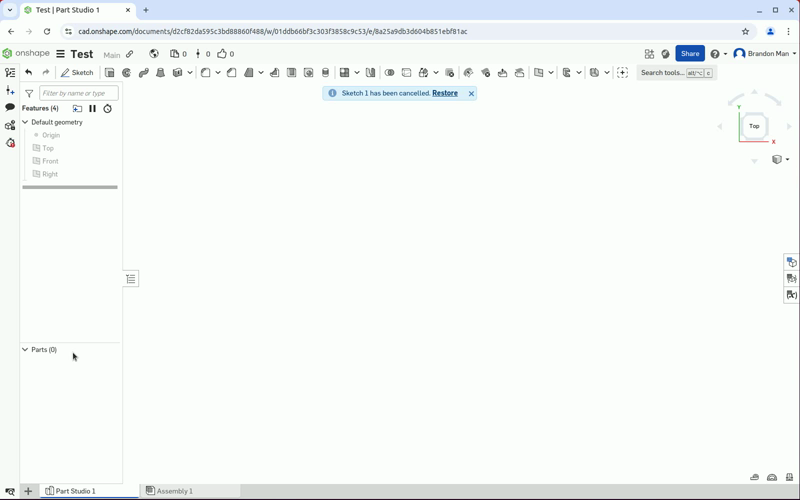
key(shift+p)
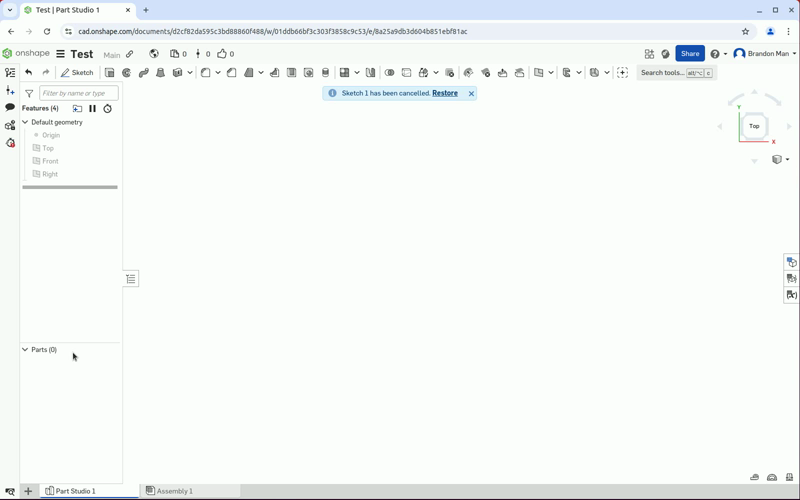
key(space)
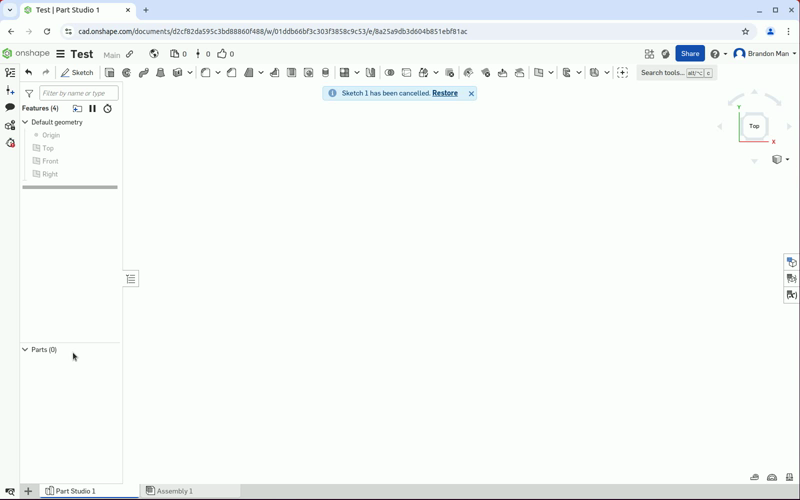
key_down(shift)
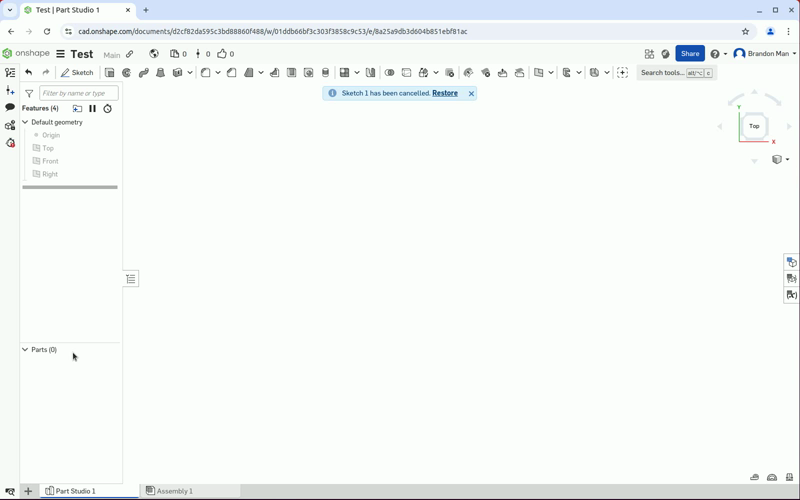
key(up)
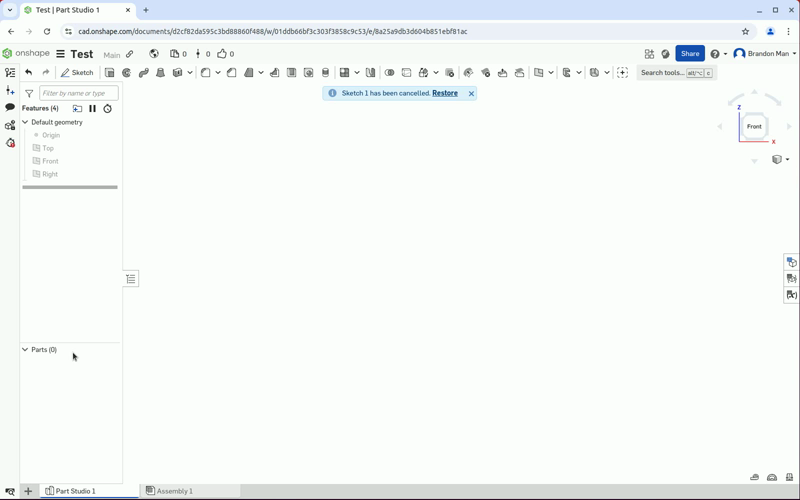
key_up(shift)
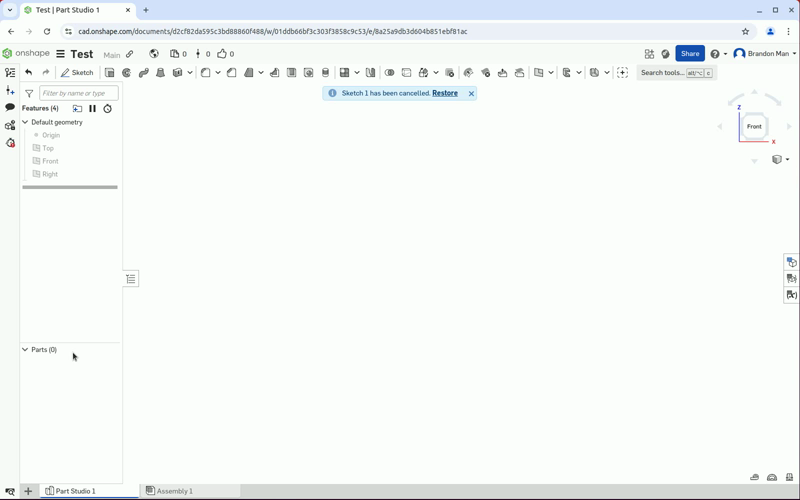
mouse_move(73, 352)
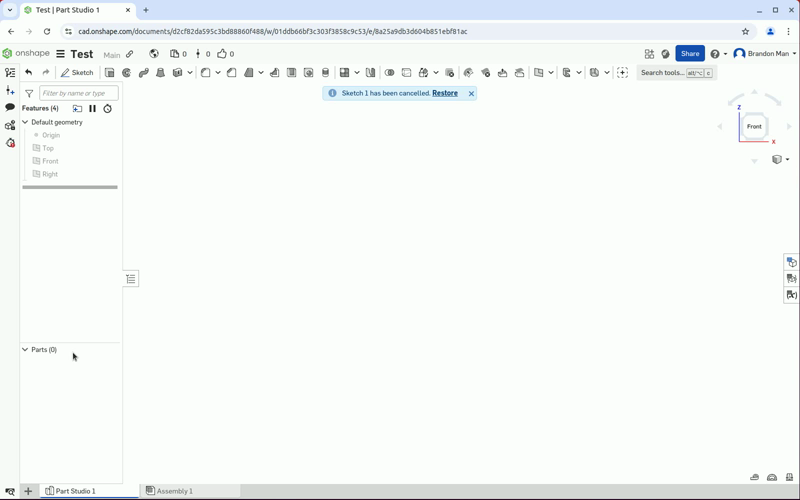
key(shift+y)
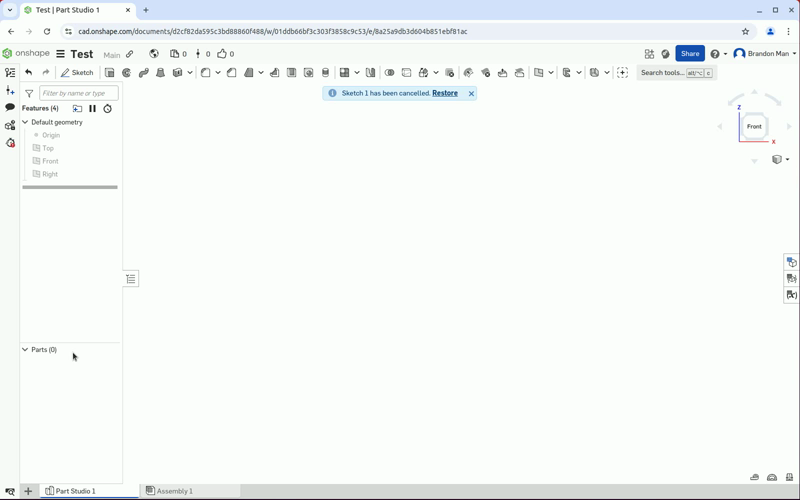
key(shift+s)
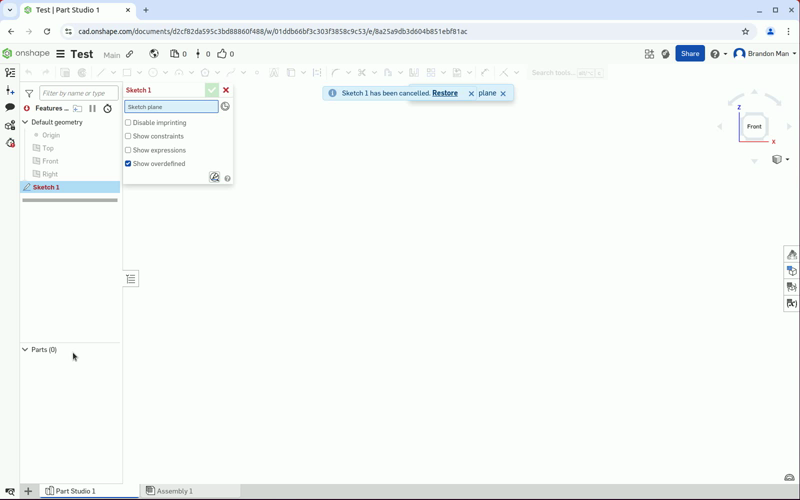
mouse_move(73, 163)
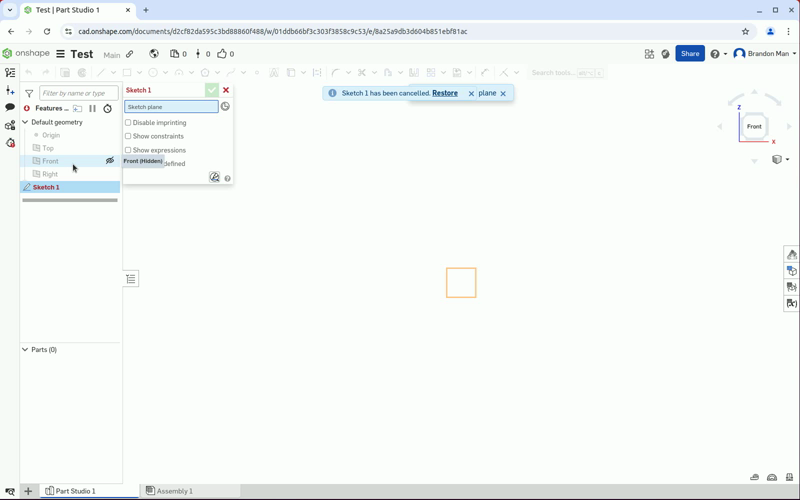
click(73, 163)
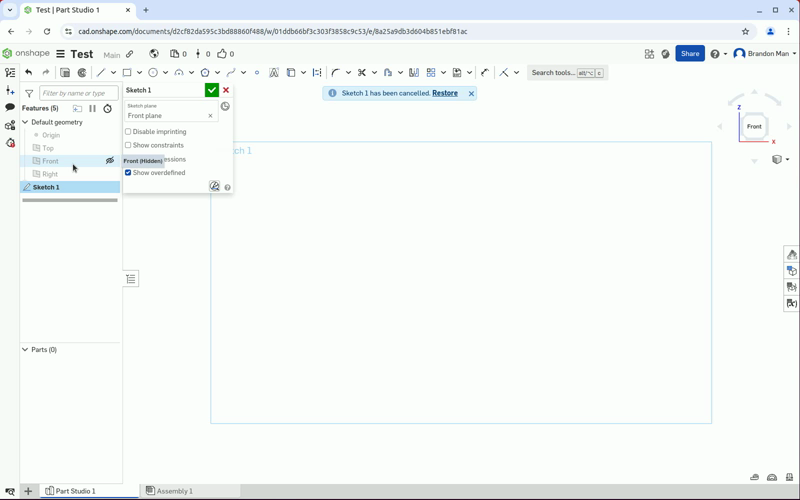
mouse_move(73, 352)
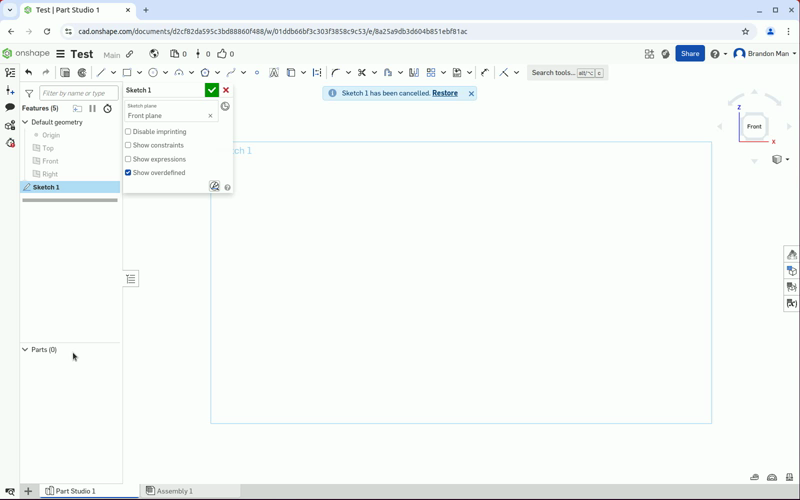
key(y)
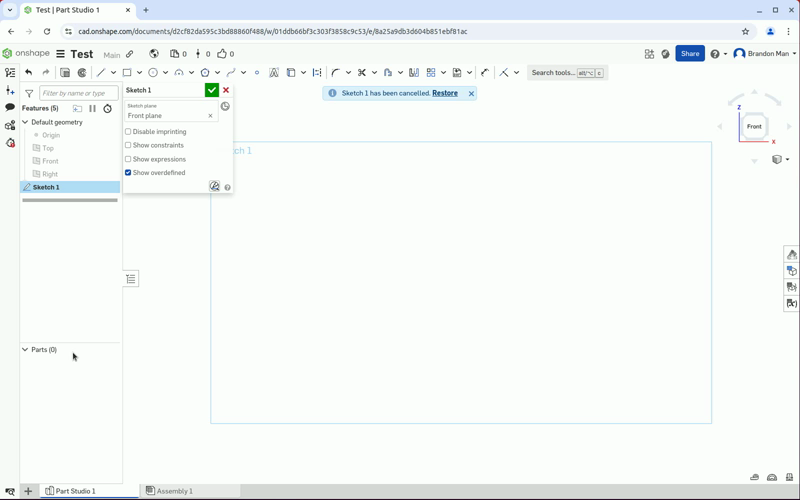
key(l)
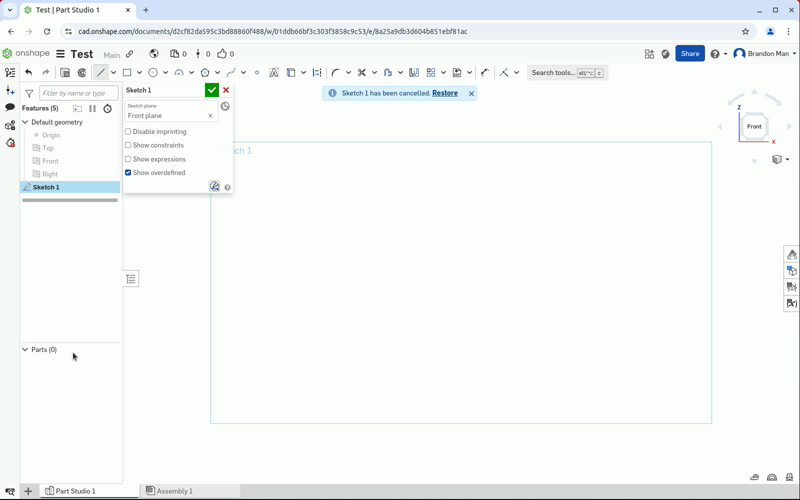
key_down(shift)
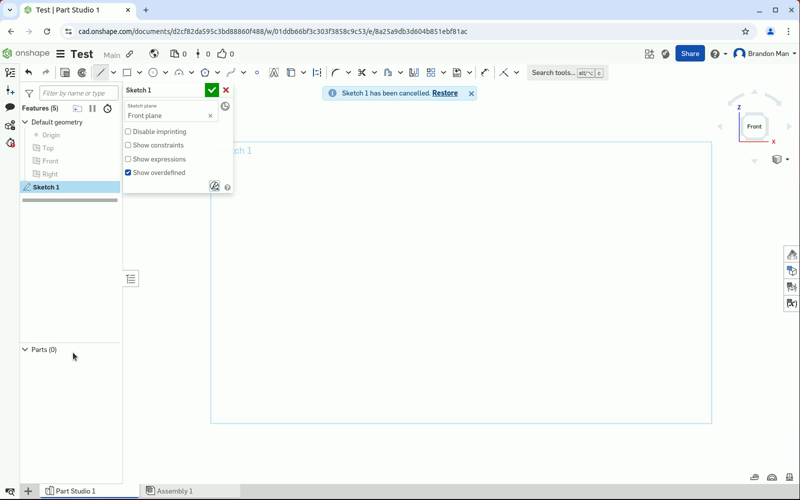
mouse_move(388, 230)
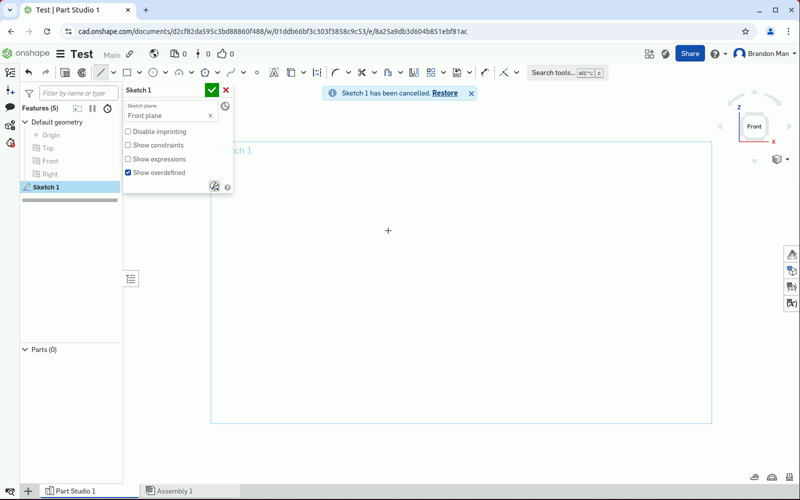
click(388, 230)
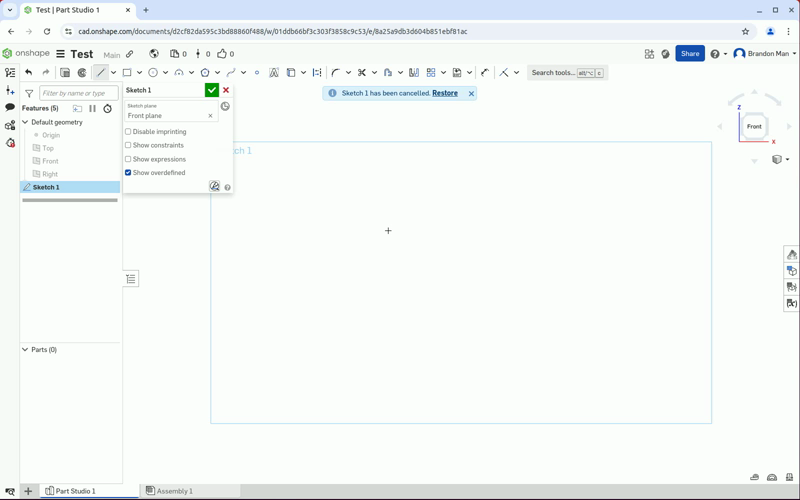
key_up(shift)
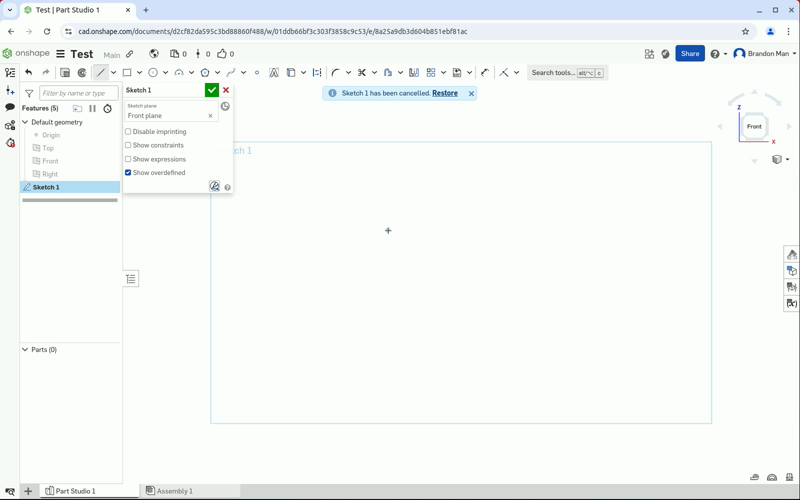
key_down(shift)
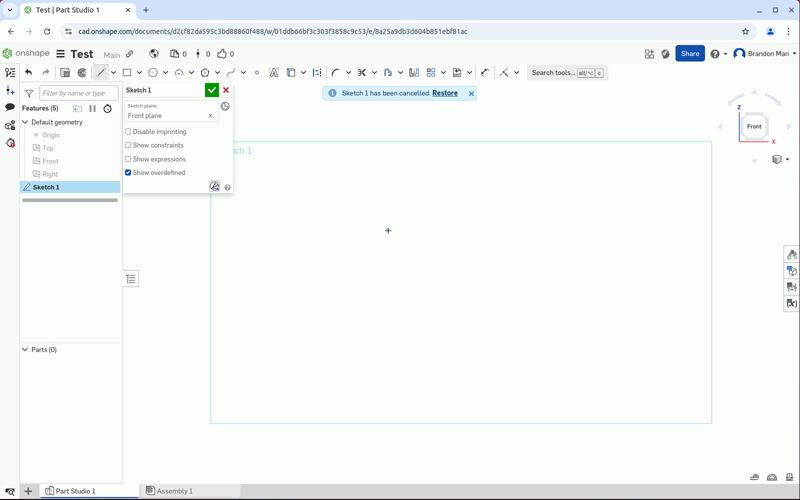
mouse_move(418, 230)
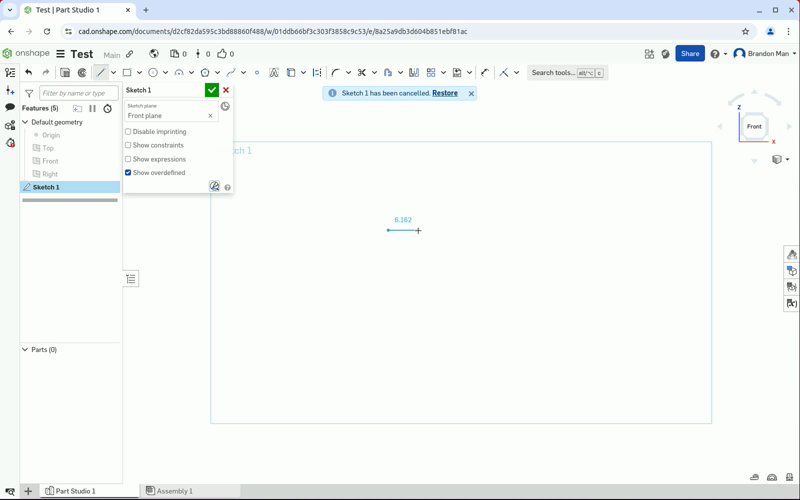
mouse_move(432, 230)
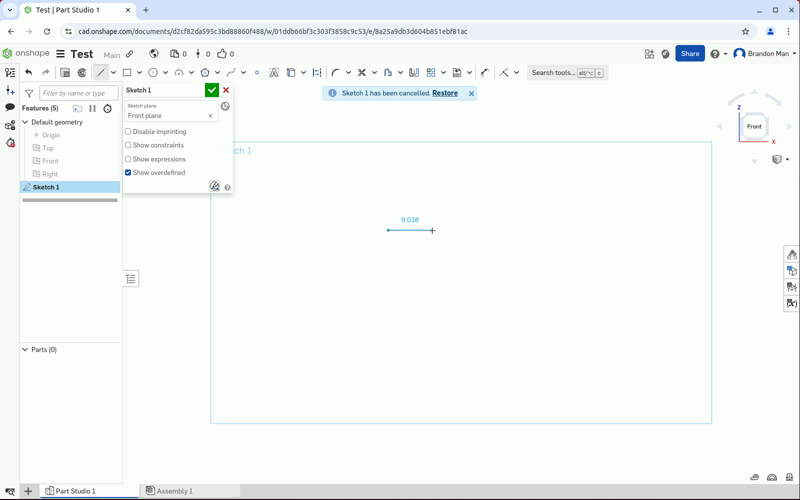
click(432, 230)
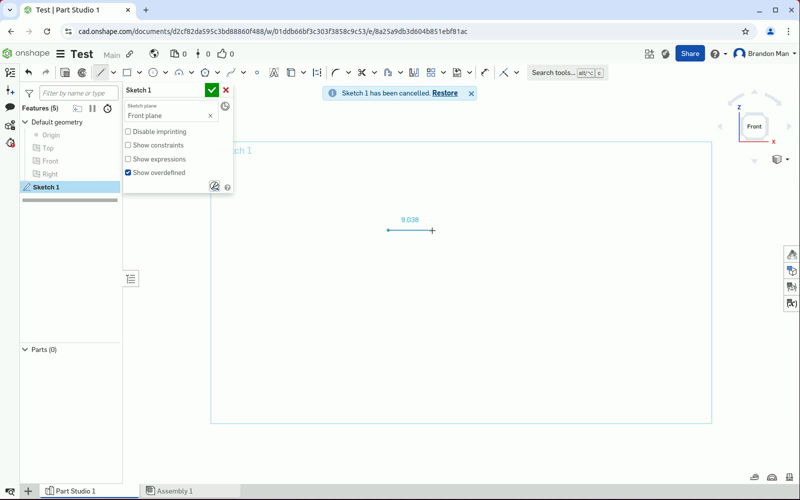
key_up(shift)
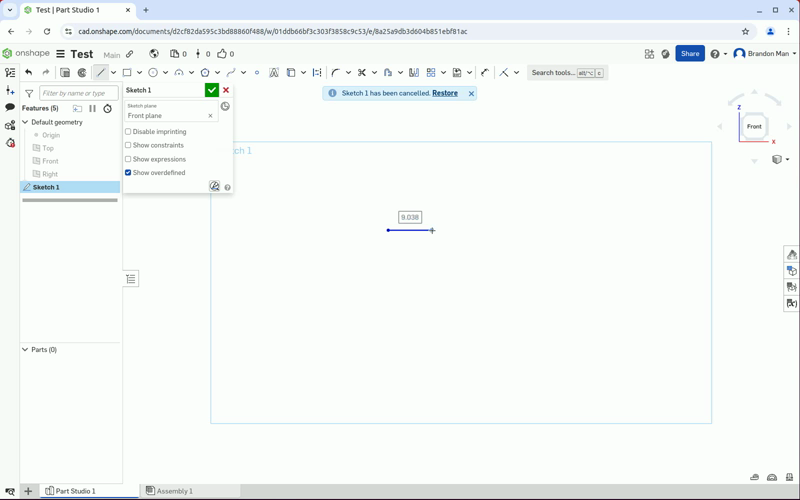
key_down(shift)
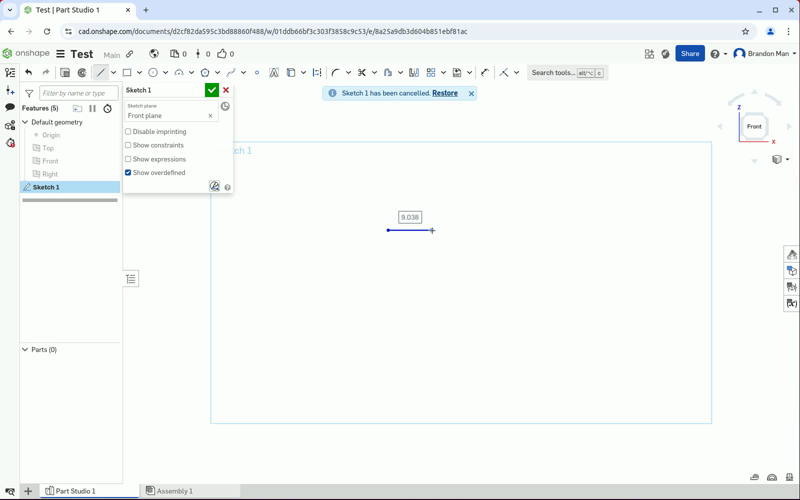
mouse_move(462, 230)
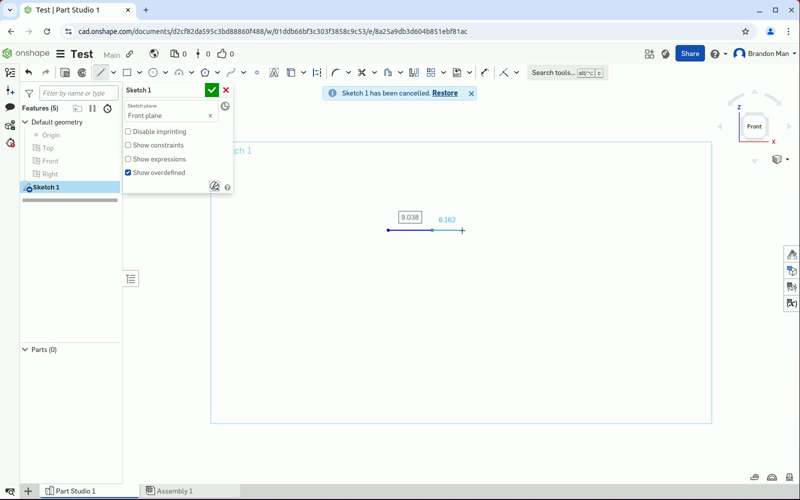
mouse_move(432, 196)
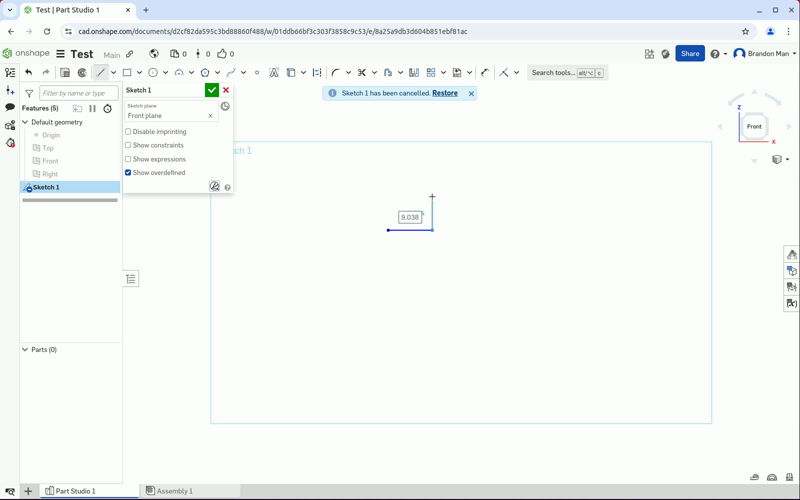
click(432, 196)
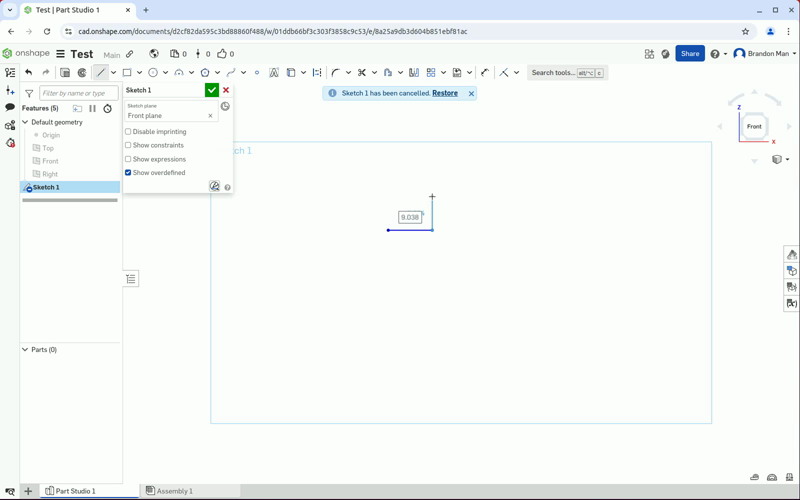
key_up(shift)
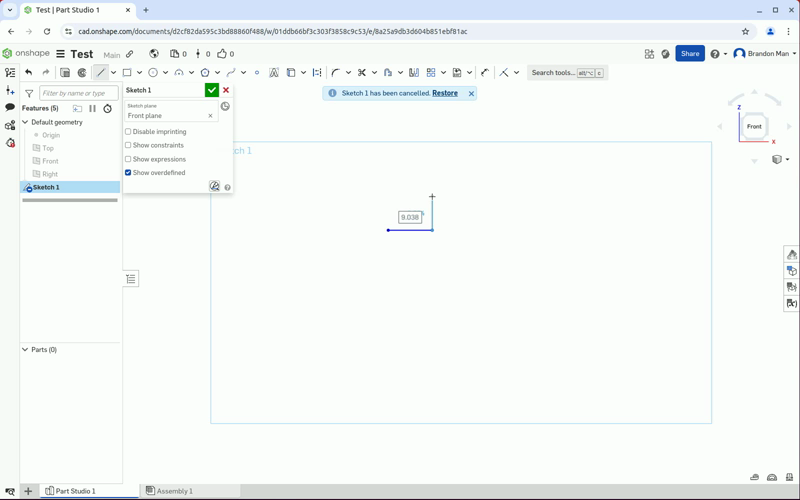
key(esc)
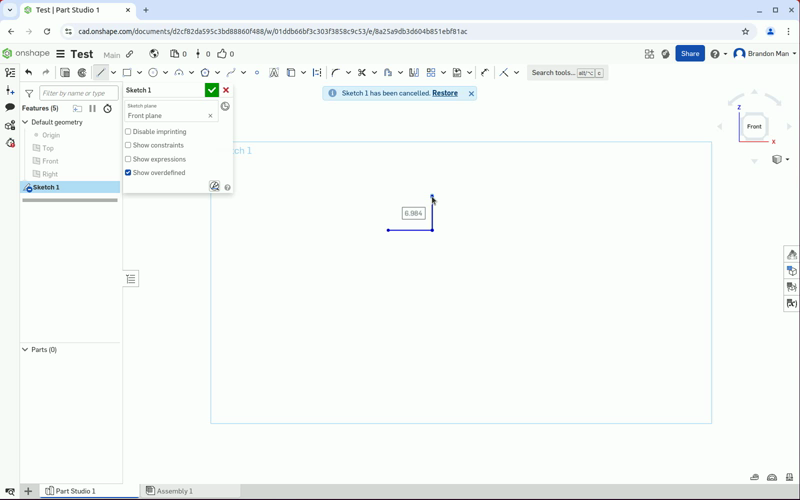
key(a)
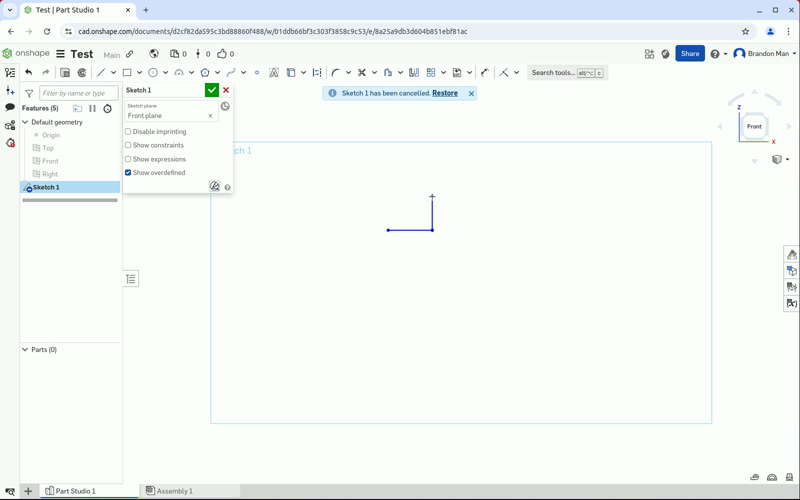
mouse_move(432, 196)
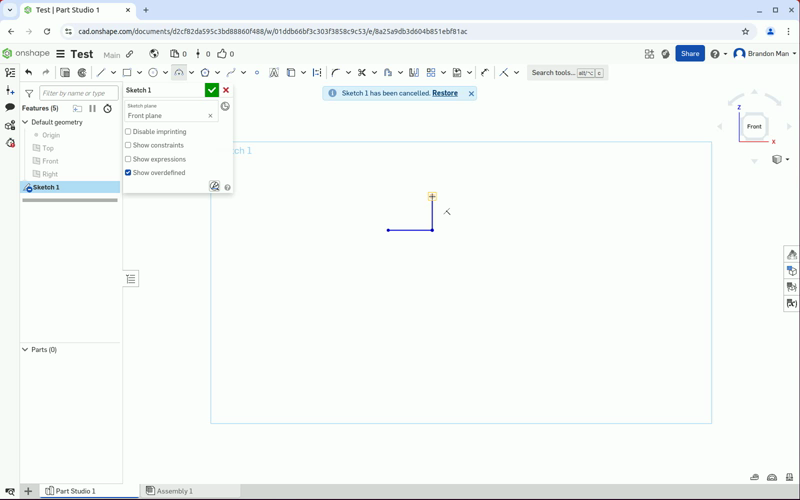
click(432, 196)
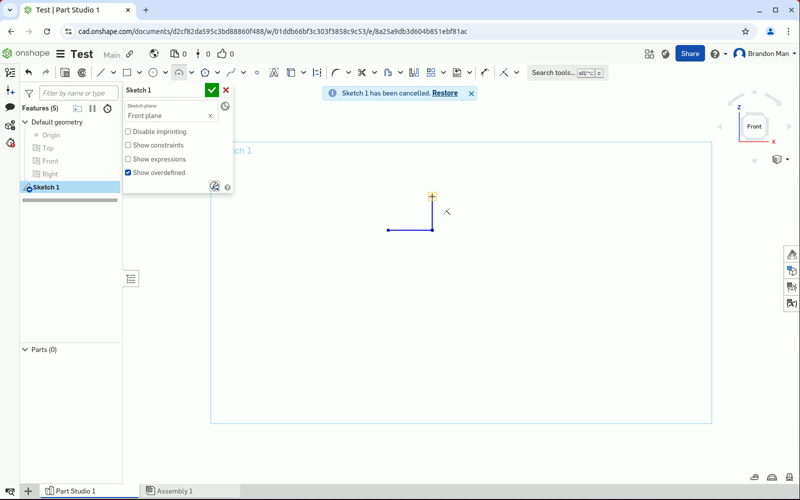
key_down(shift)
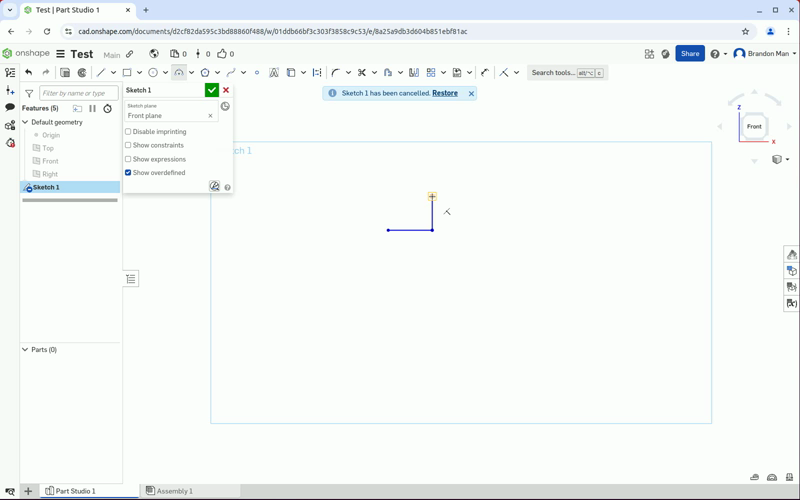
mouse_move(422, 186)
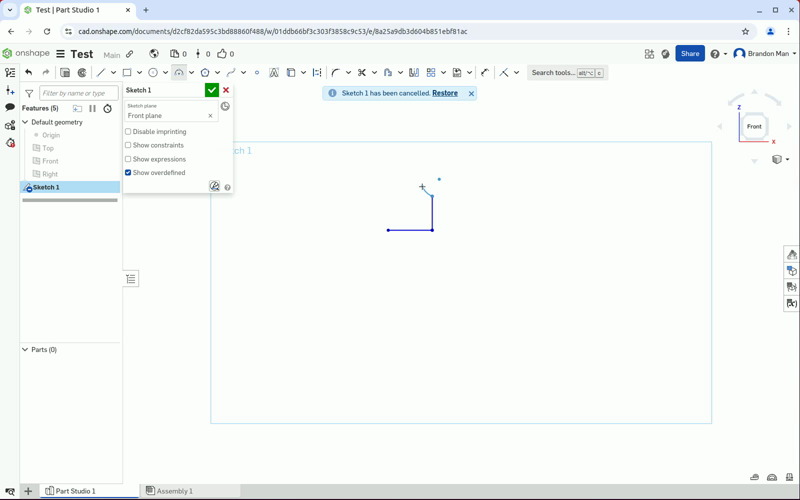
click(422, 186)
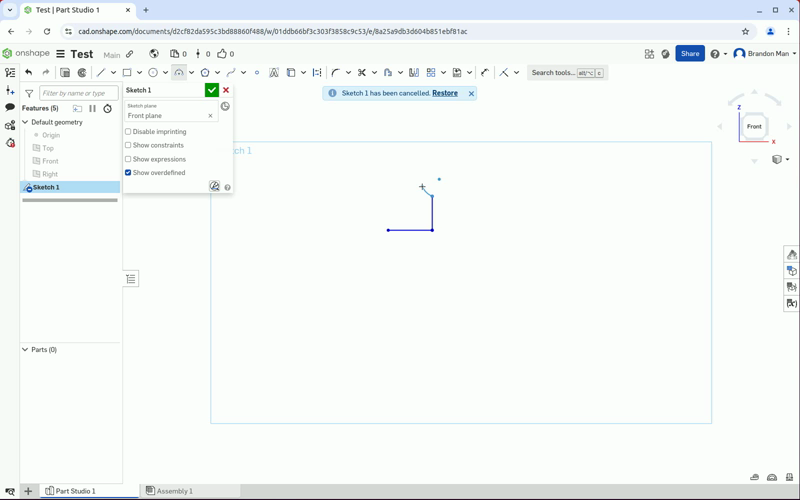
mouse_move(429, 189)
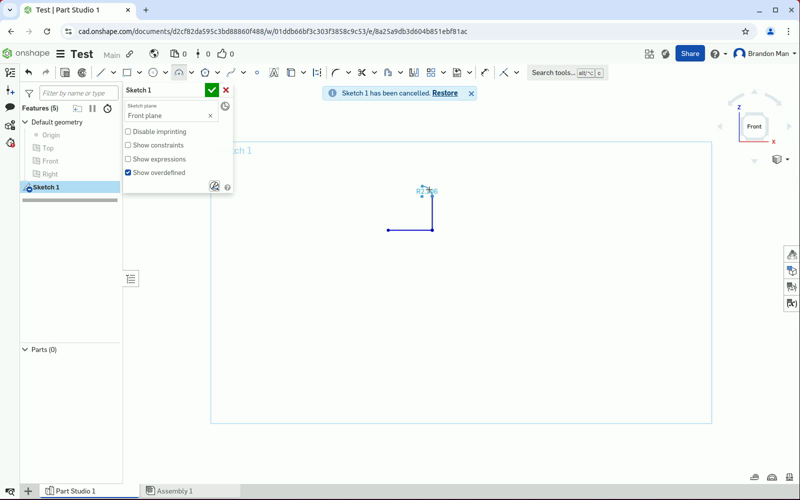
click(429, 189)
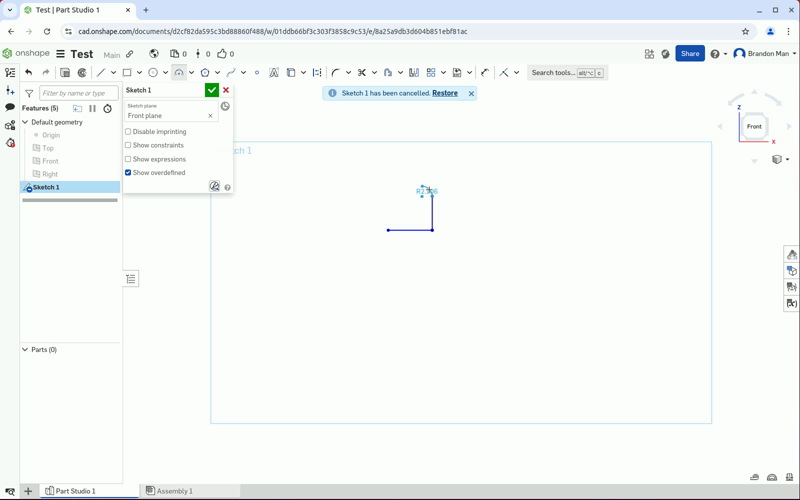
key_up(shift)
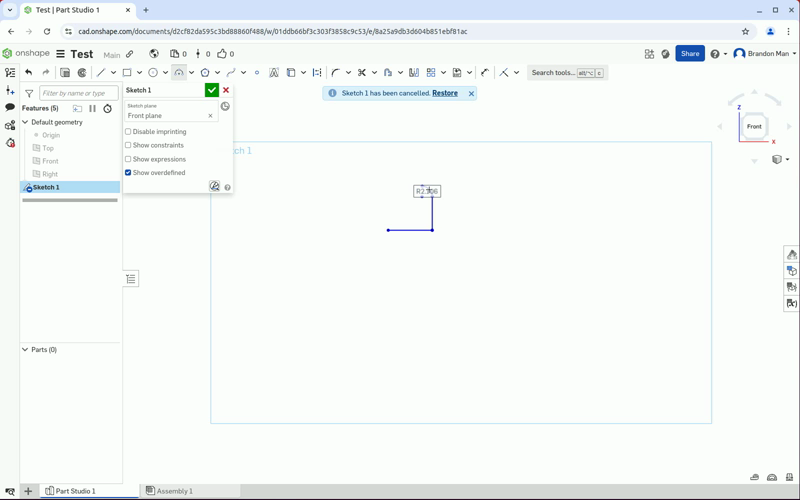
key(esc)
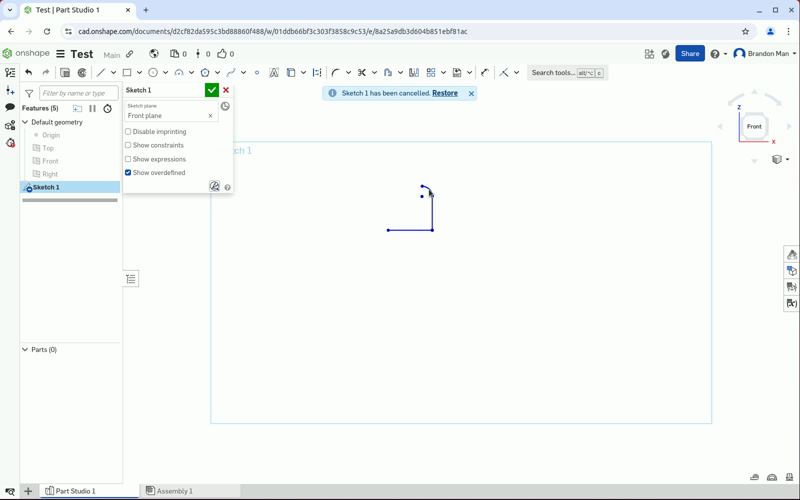
key(l)
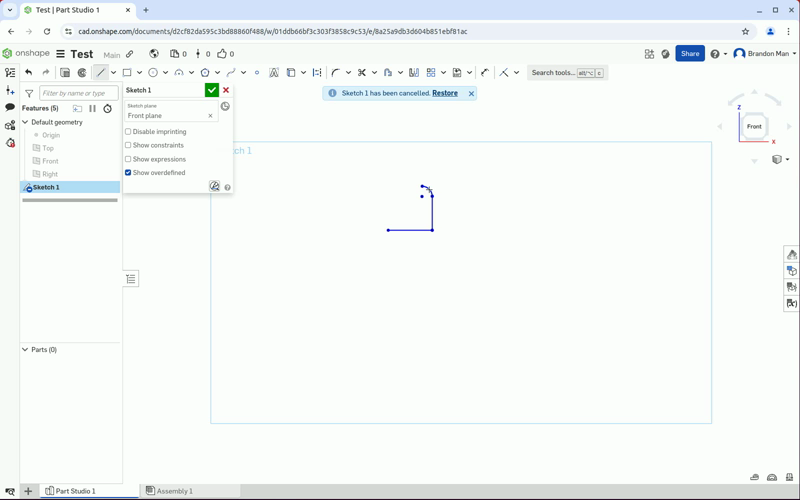
mouse_move(422, 186)
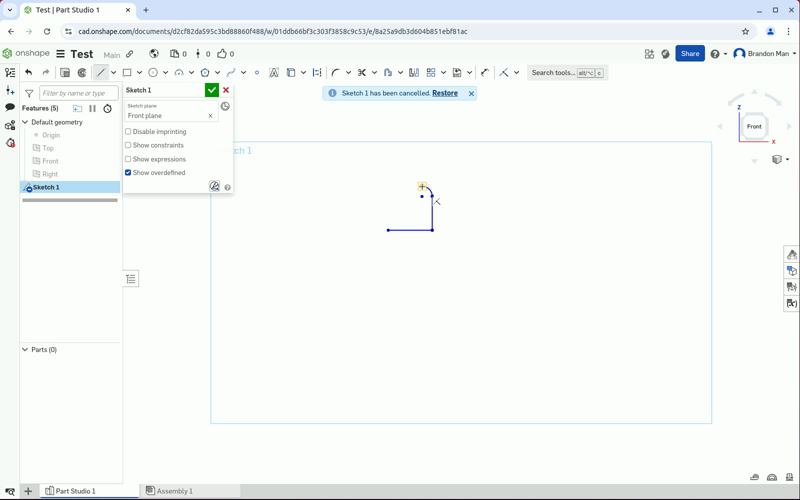
click(422, 186)
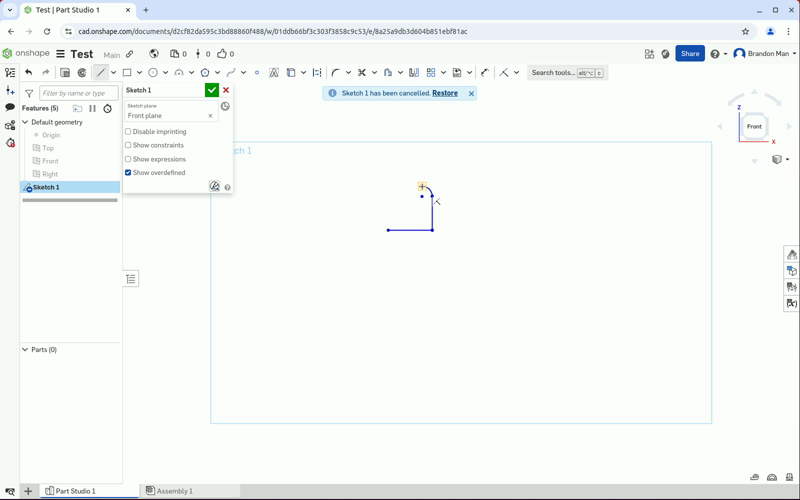
key_down(shift)
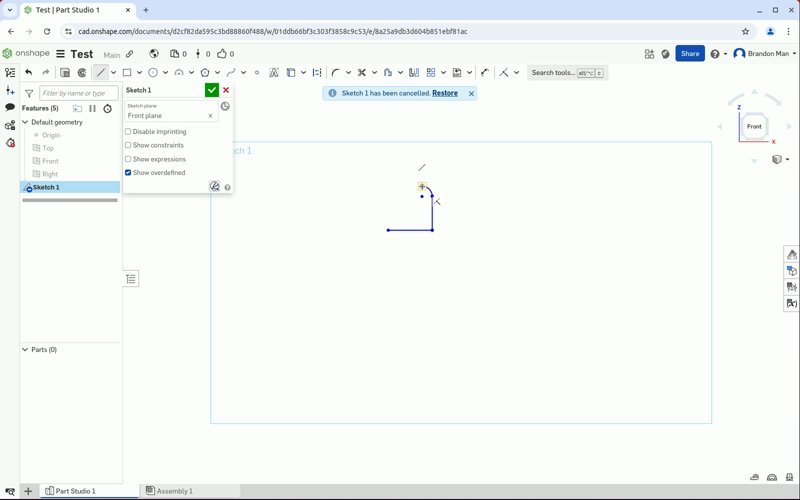
mouse_move(452, 186)
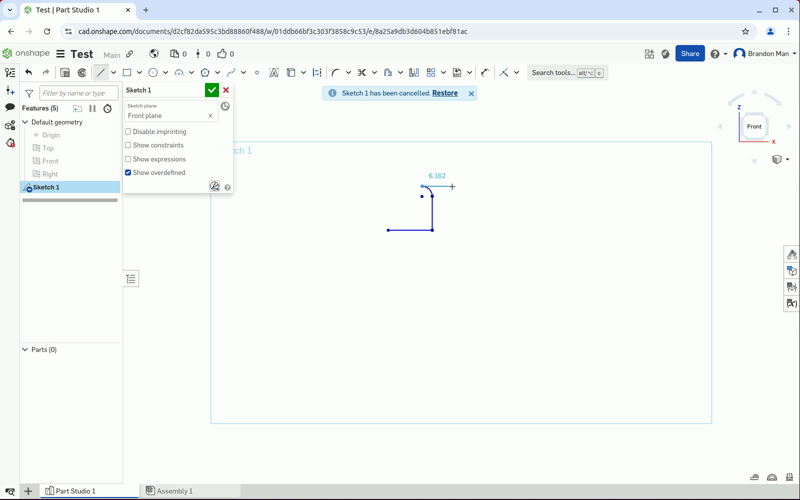
mouse_move(398, 186)
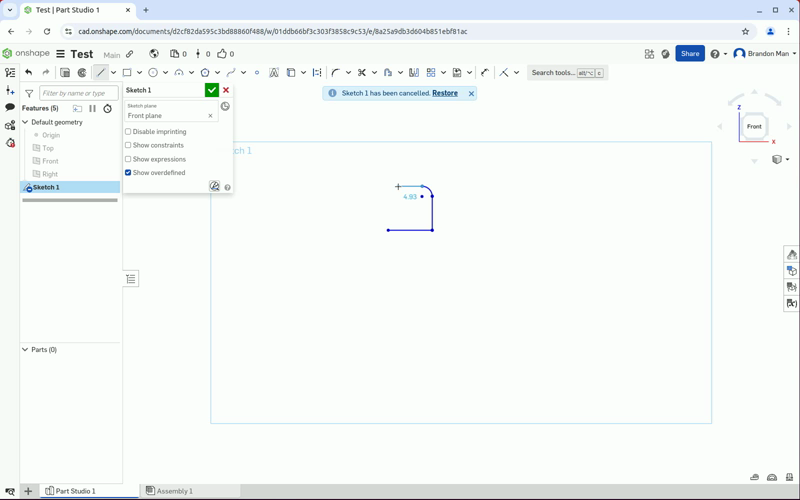
click(398, 186)
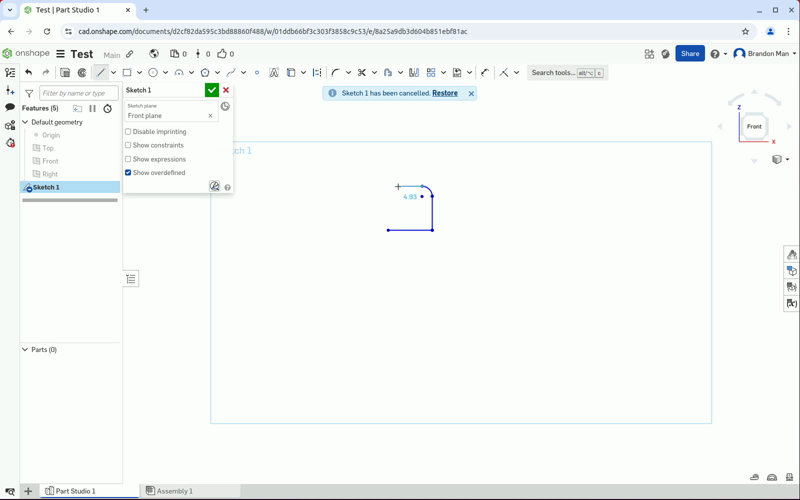
key_up(shift)
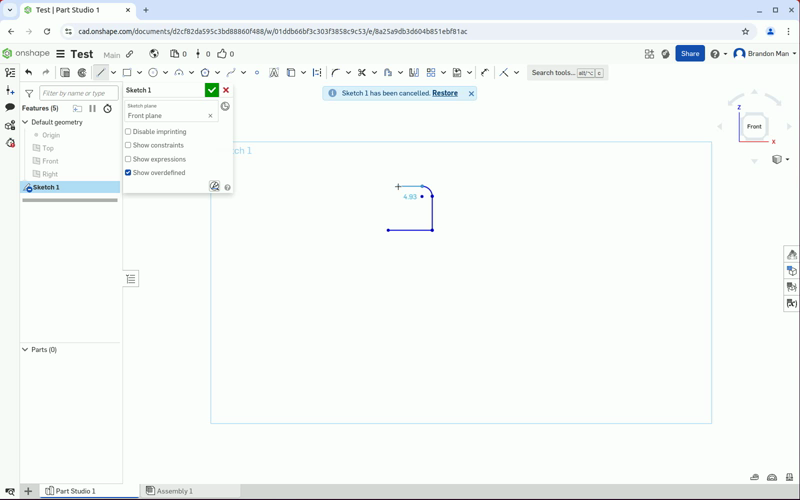
key(esc)
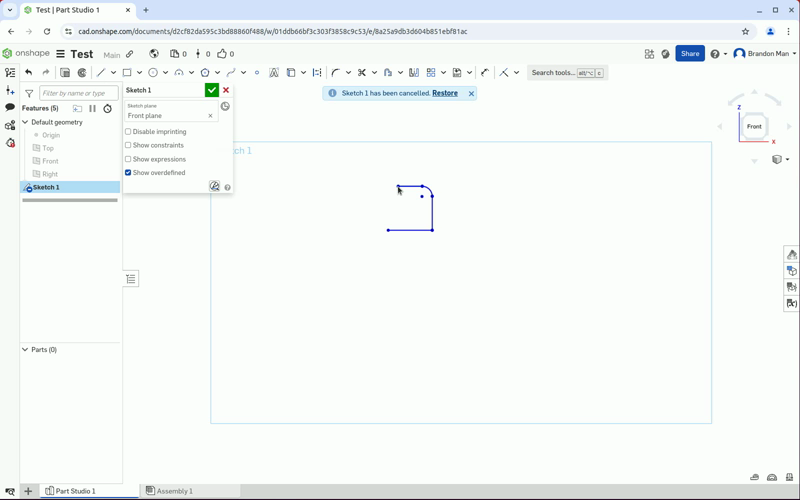
key(a)
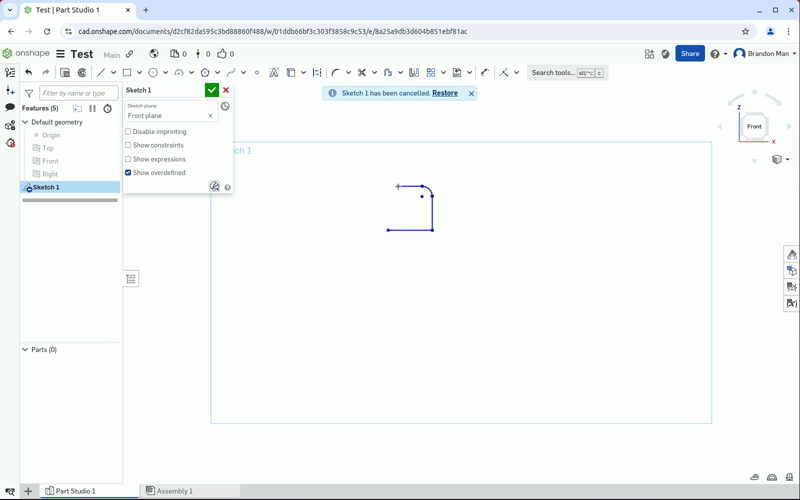
mouse_move(398, 186)
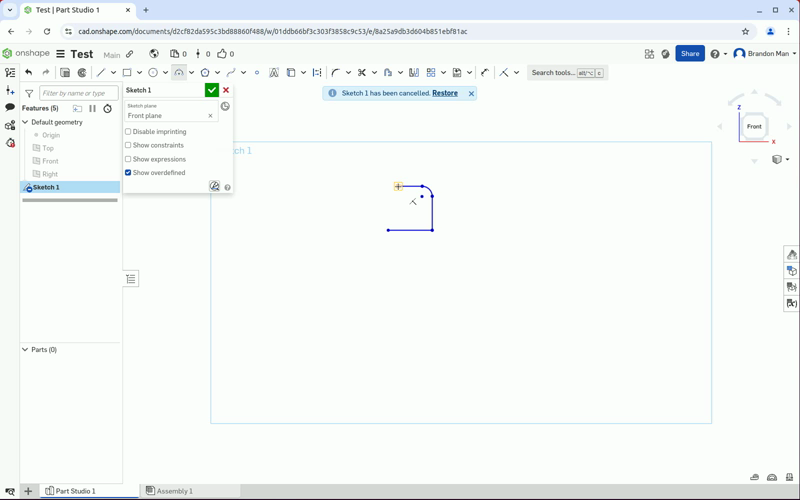
click(398, 186)
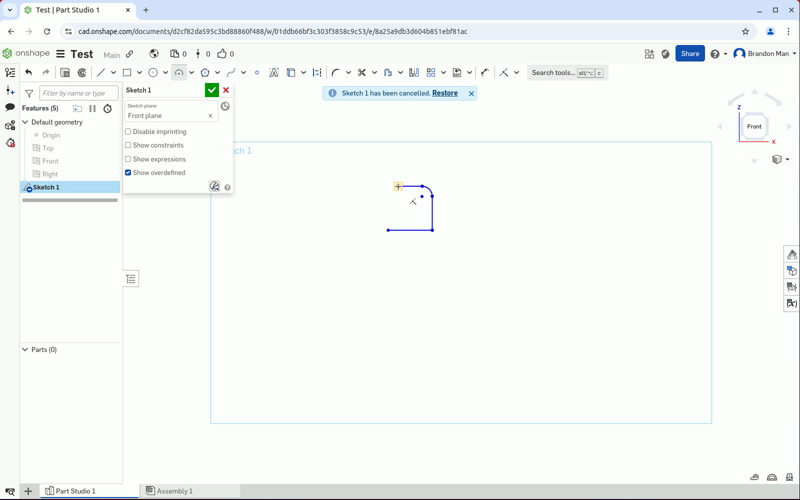
key_down(shift)
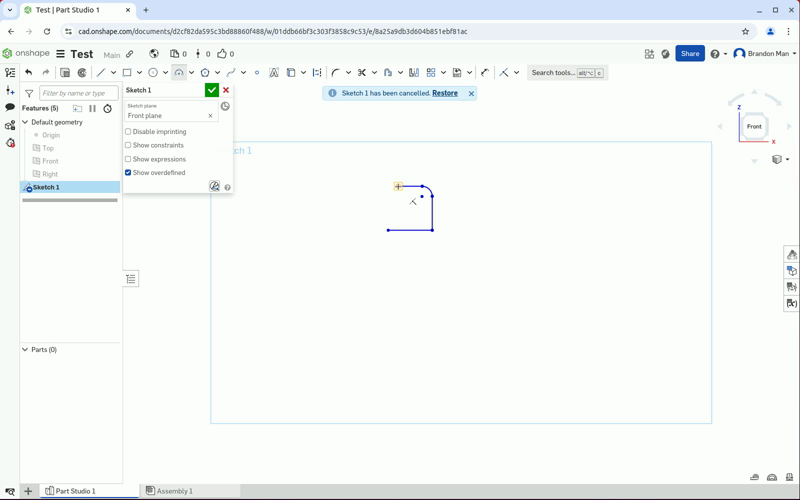
mouse_move(388, 196)
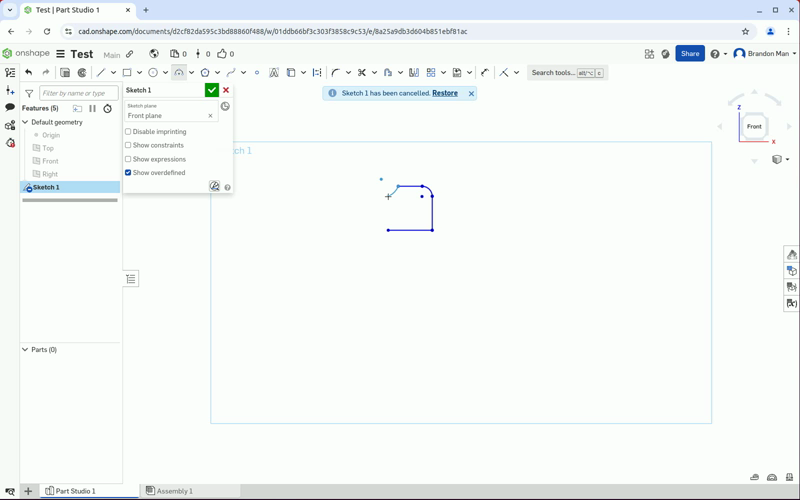
click(388, 196)
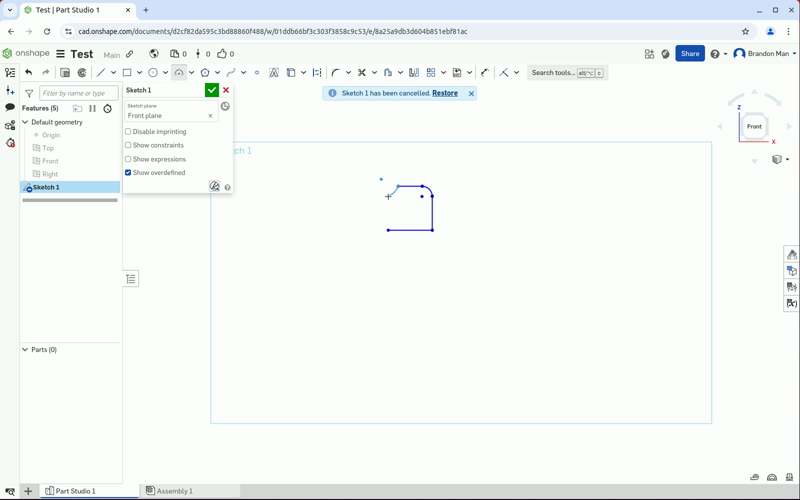
mouse_move(391, 189)
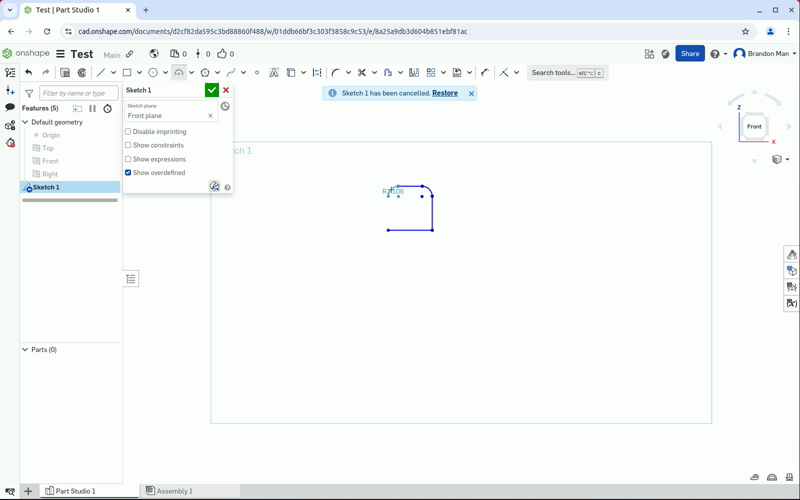
click(391, 189)
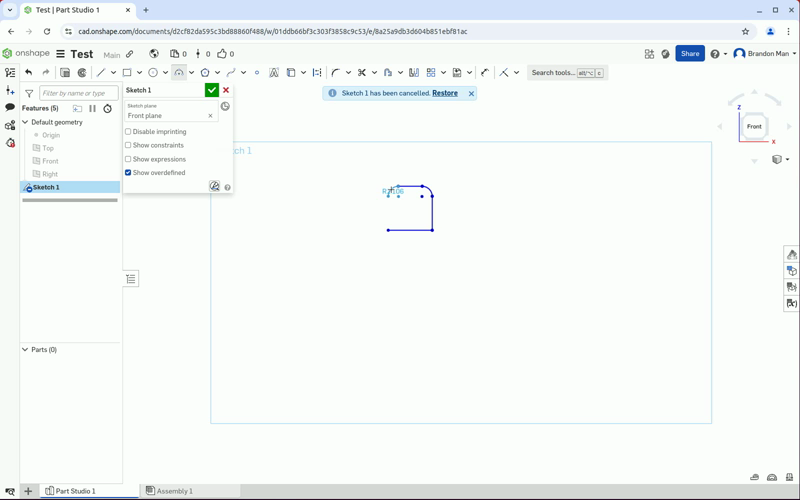
key_up(shift)
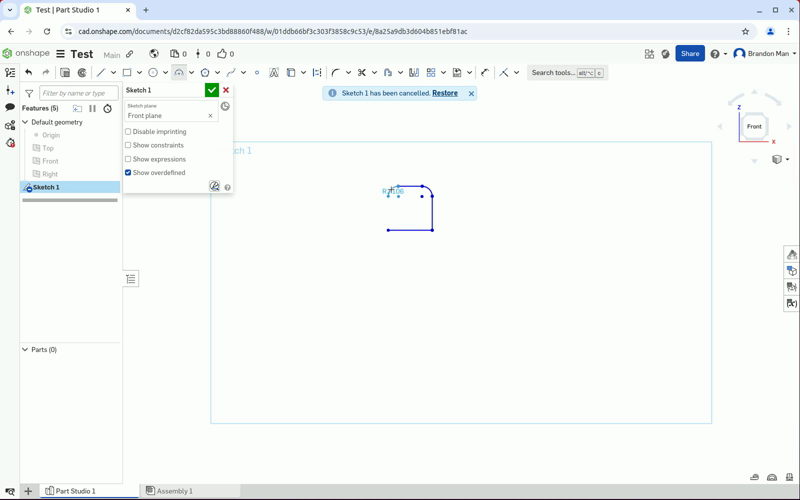
key(esc)
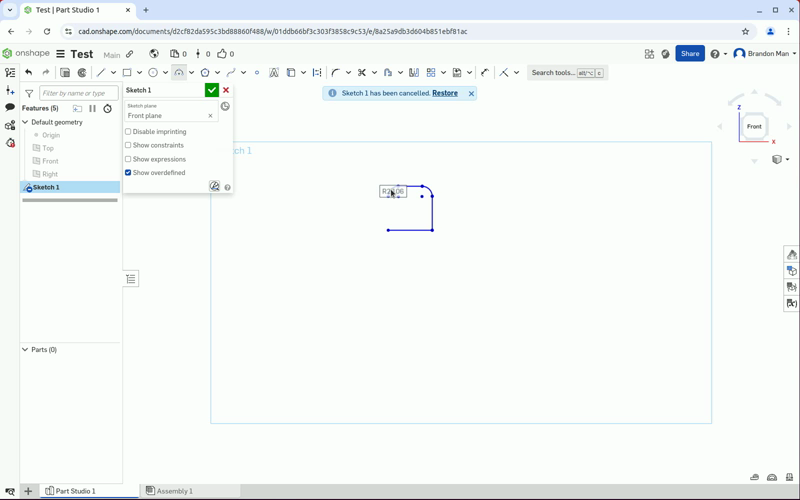
key(l)
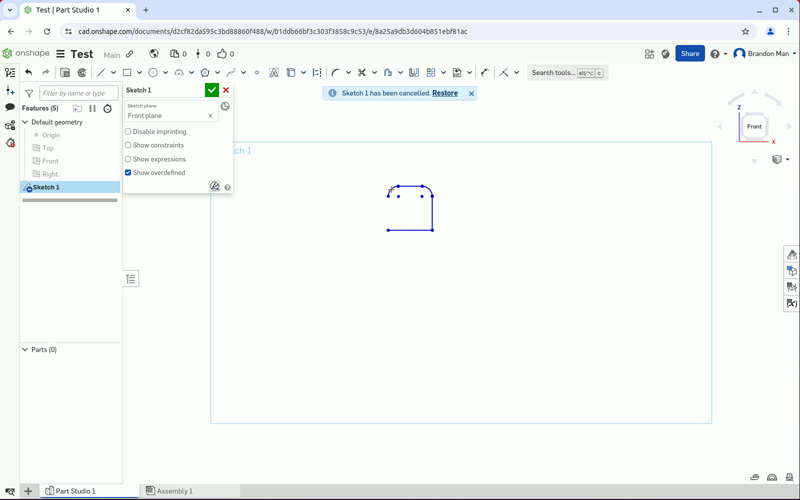
mouse_move(388, 196)
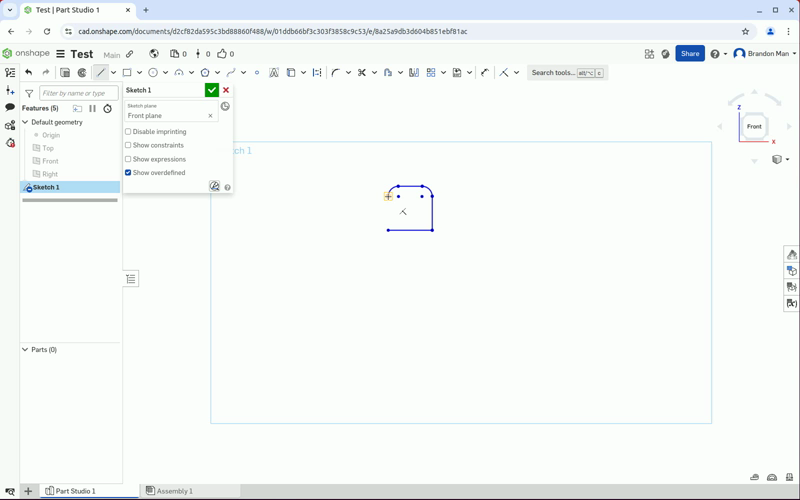
click(388, 196)
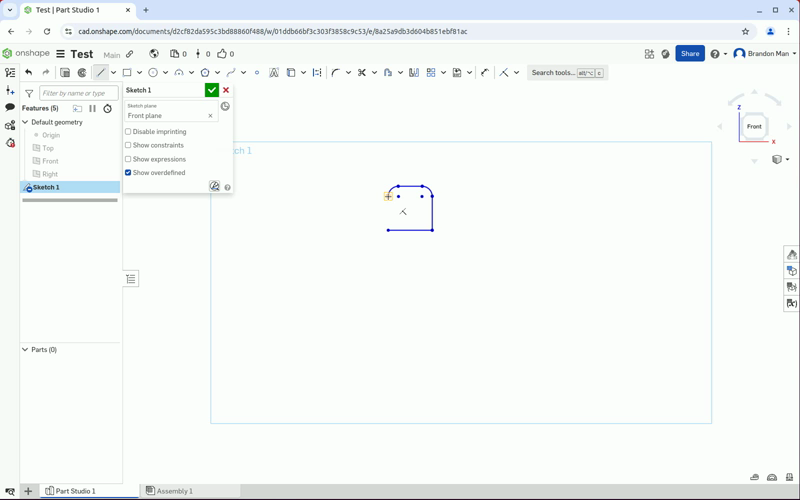
mouse_move(418, 196)
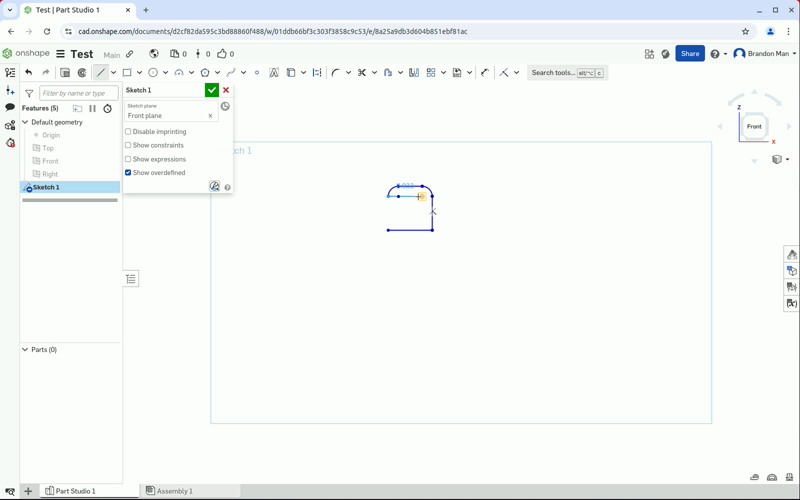
key_down(shift)
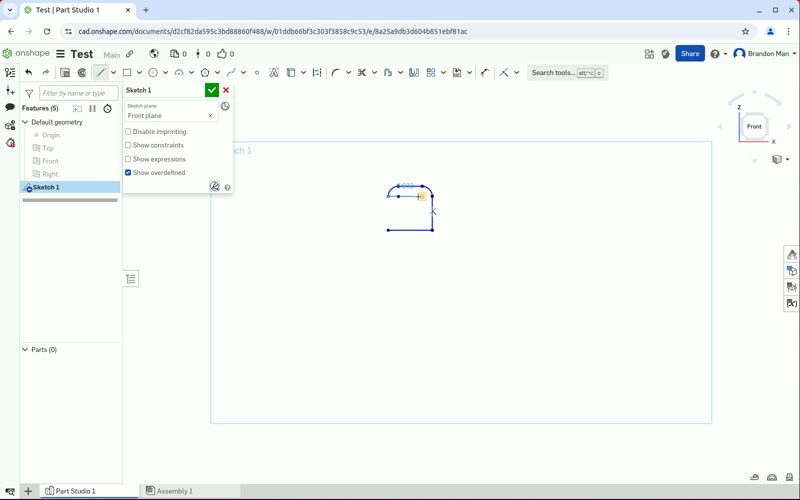
mouse_move(388, 230)
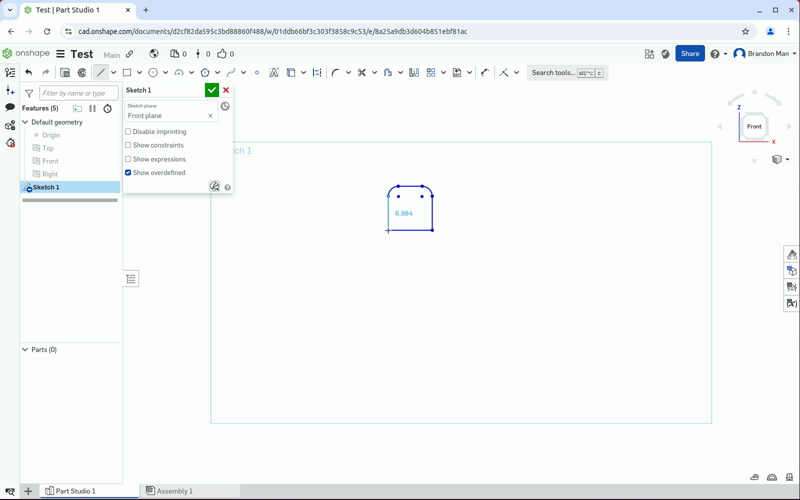
key_up(shift)
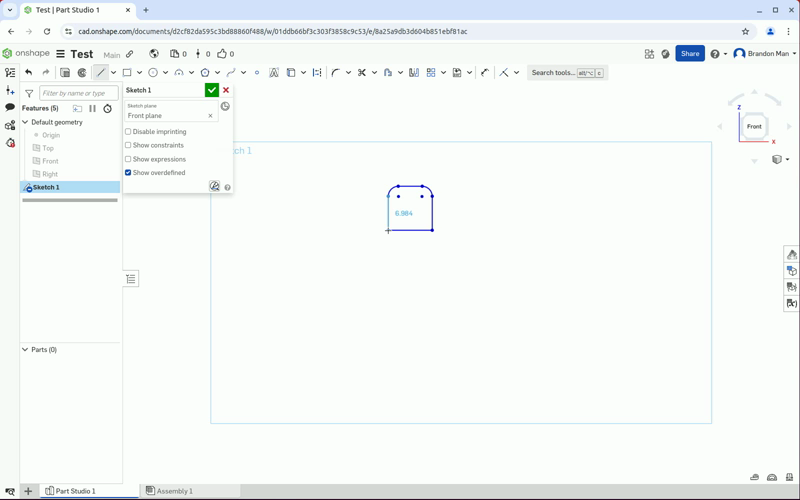
click(388, 230)
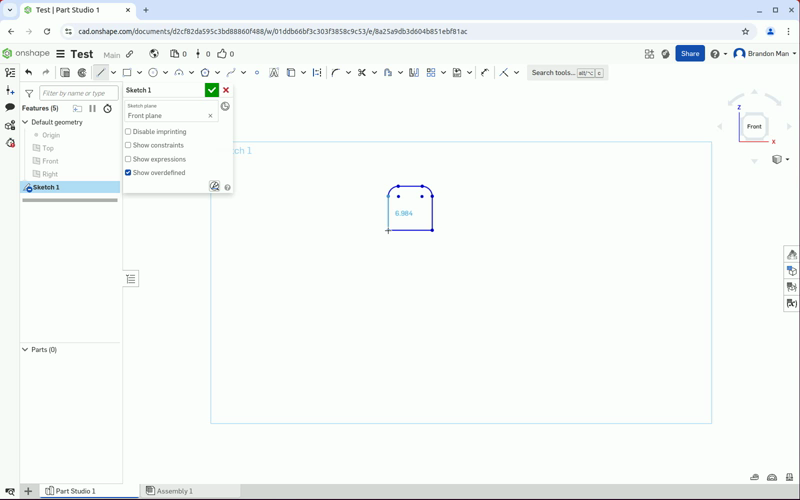
key(esc)
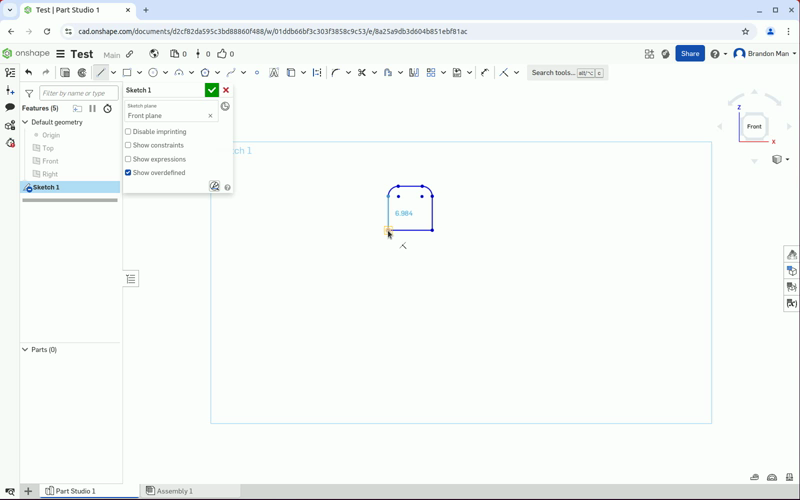
mouse_move(399, 223)
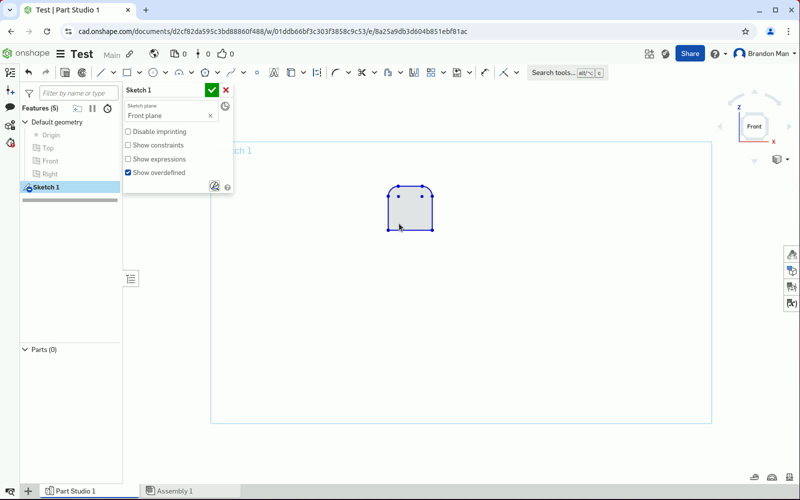
click(399, 223)
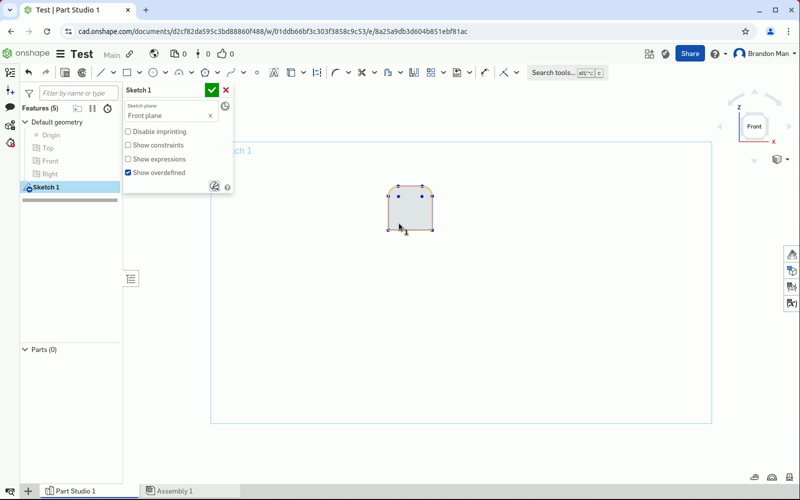
mouse_move(73, 352)
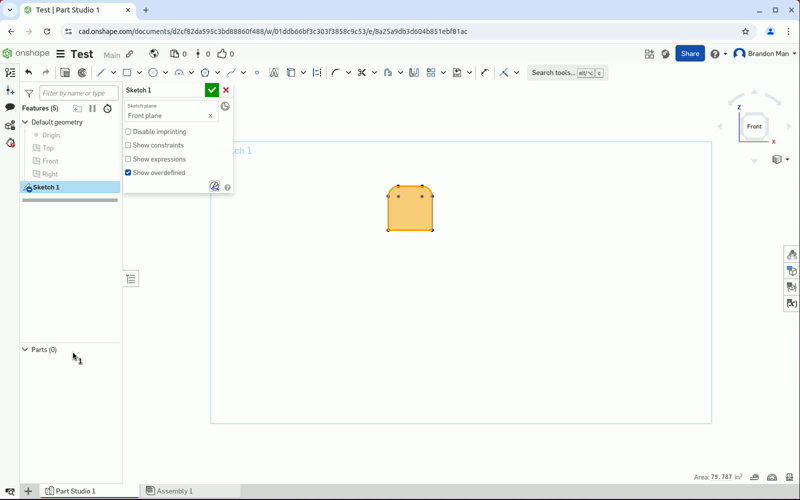
key(shift+y)
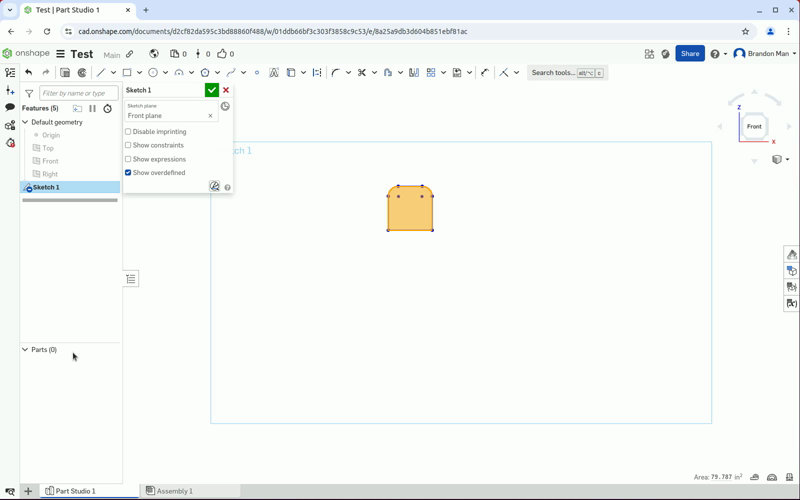
key(shift+e)
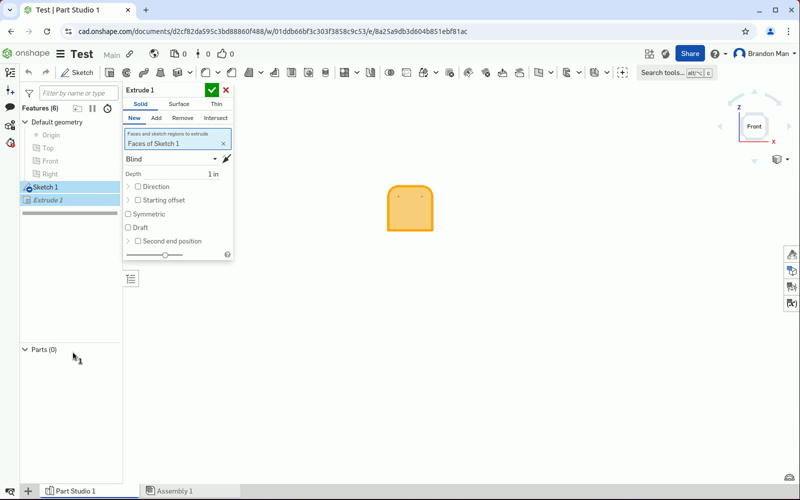
mouse_move(143, 106)
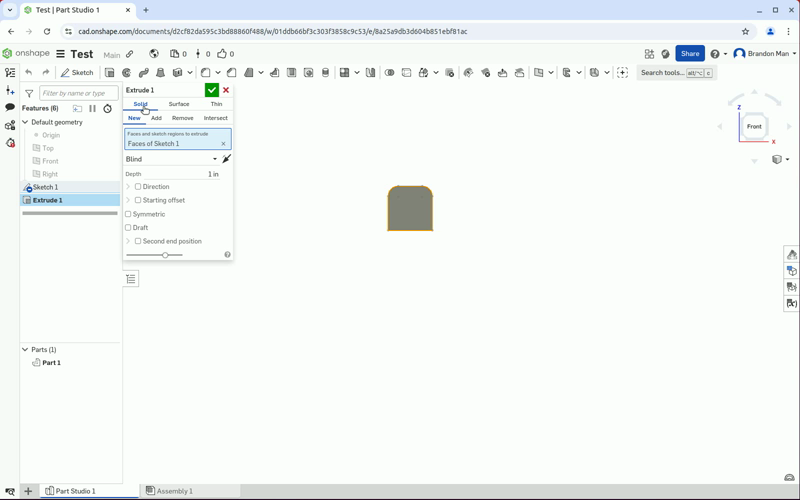
click(143, 106)
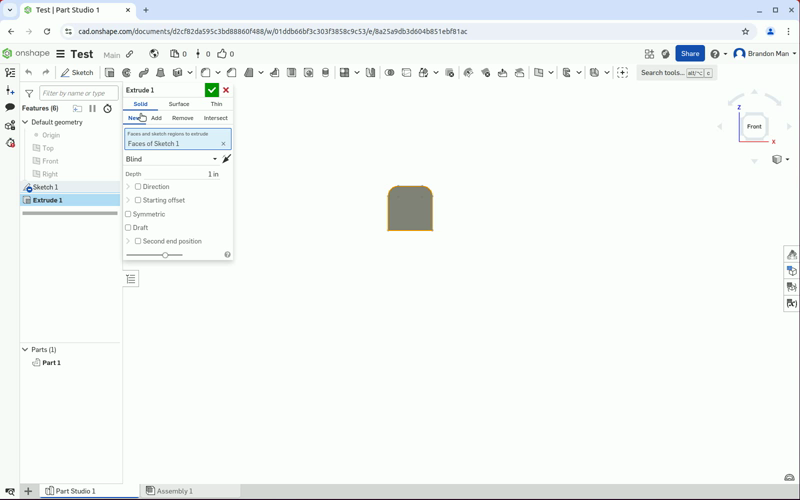
mouse_move(137, 120)
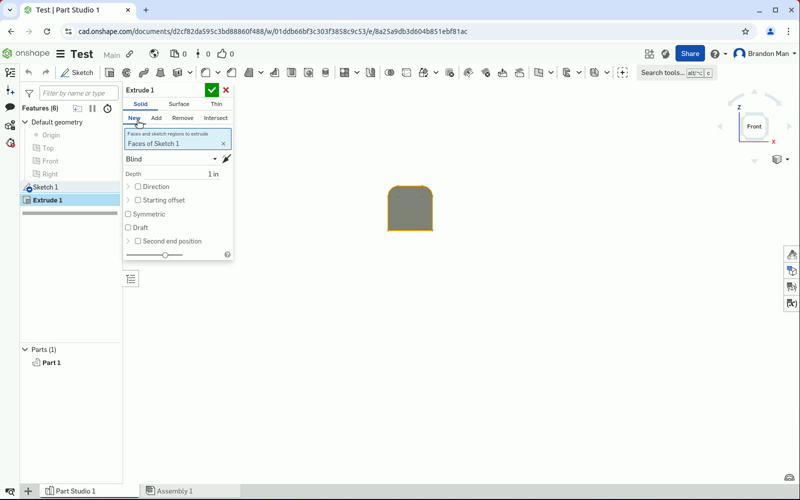
click(137, 120)
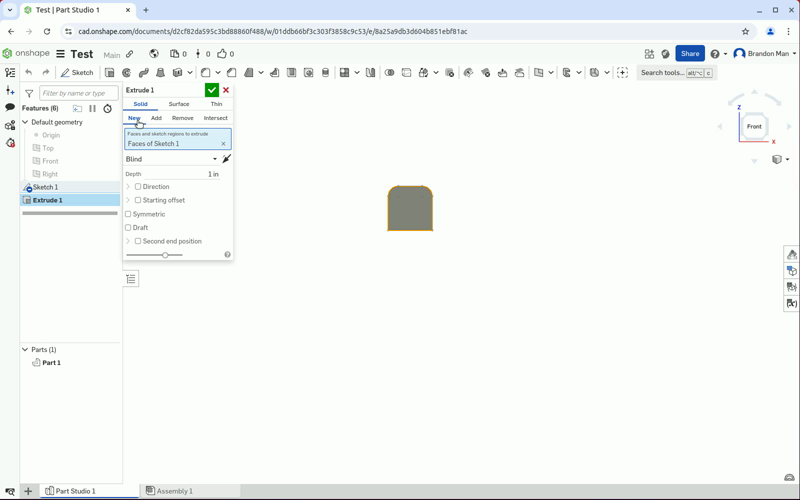
key(tab, 4)
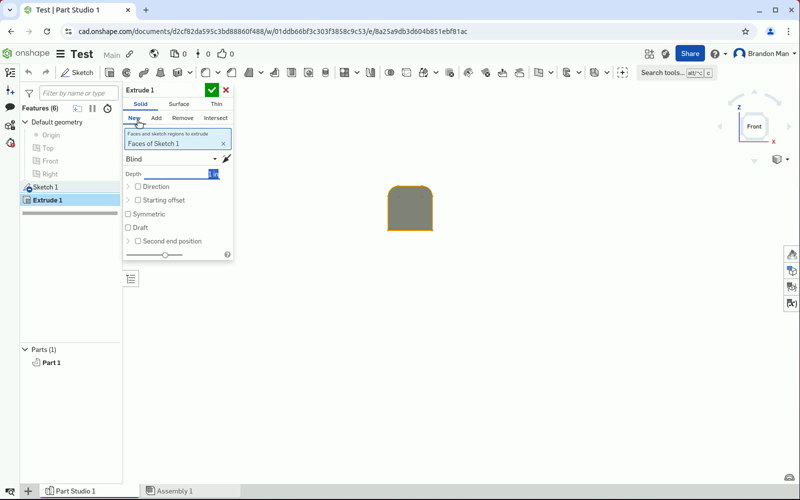
text(8.184)
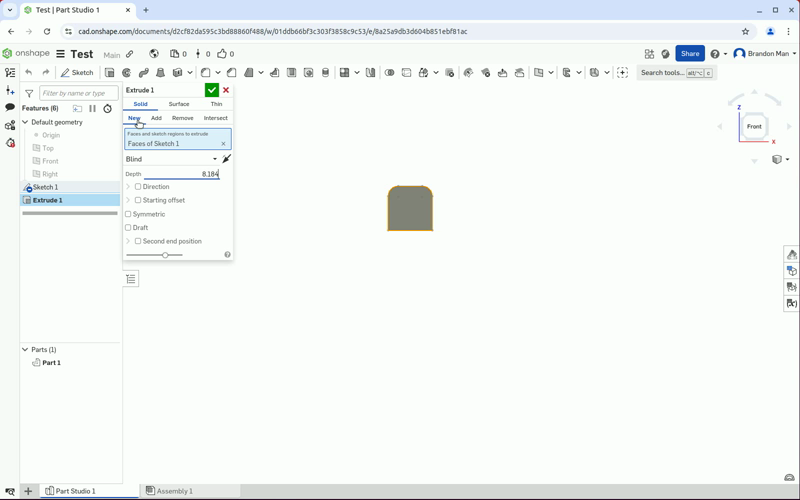
key(enter)
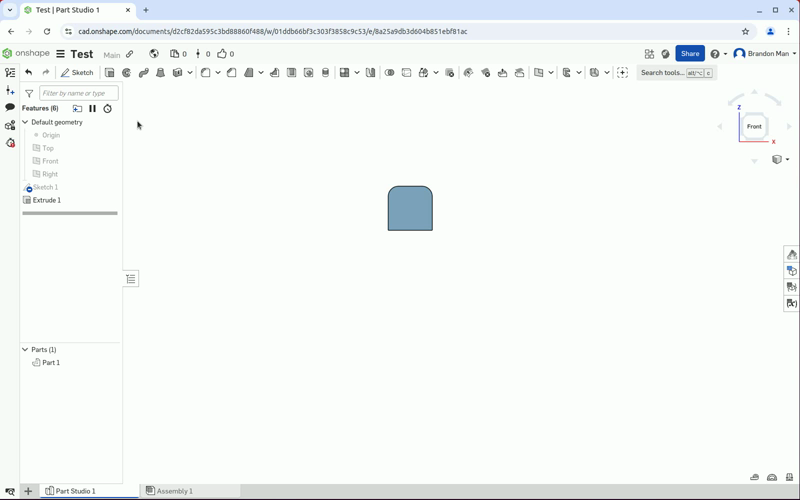
key(shift+h)
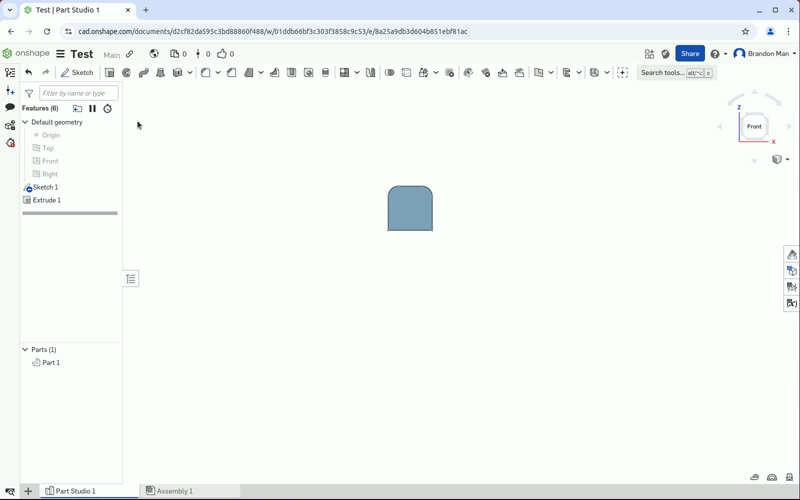
key(shift+h)
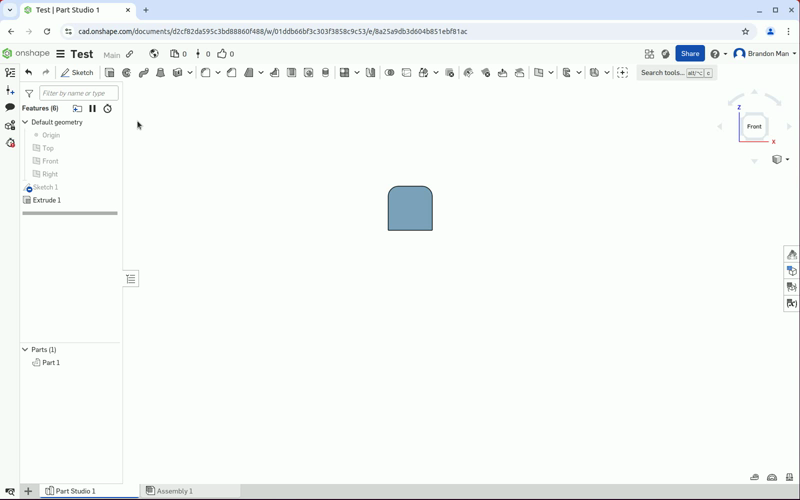
mouse_move(73, 189)
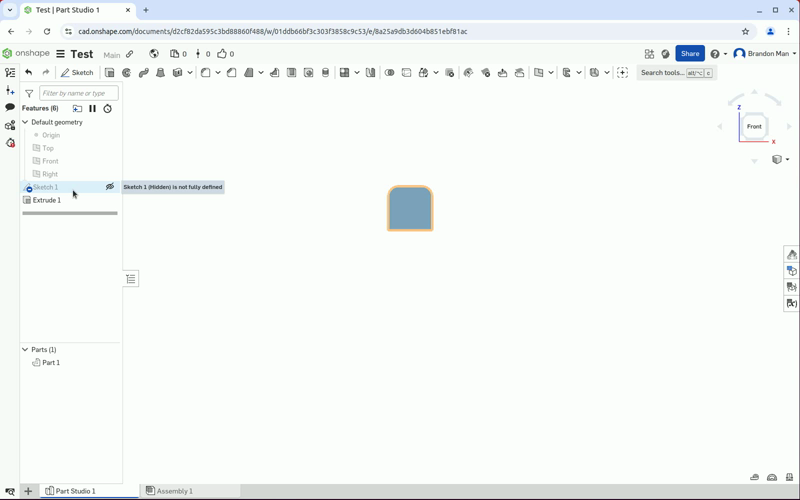
click(73, 189)
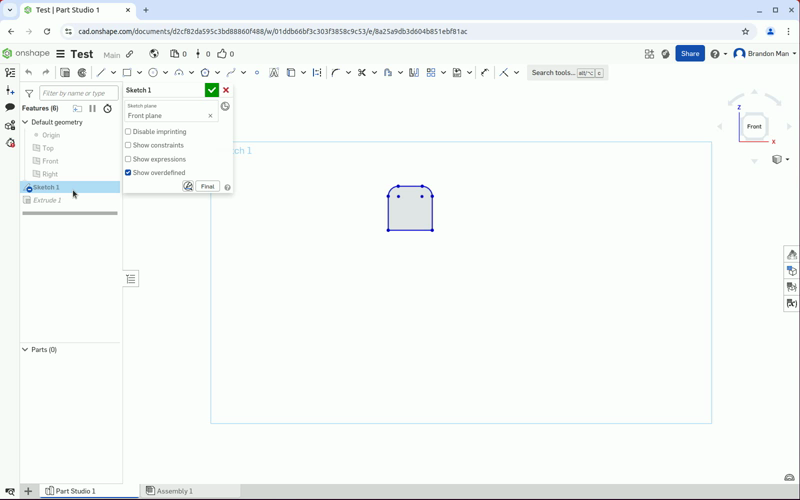
mouse_move(229, 92)
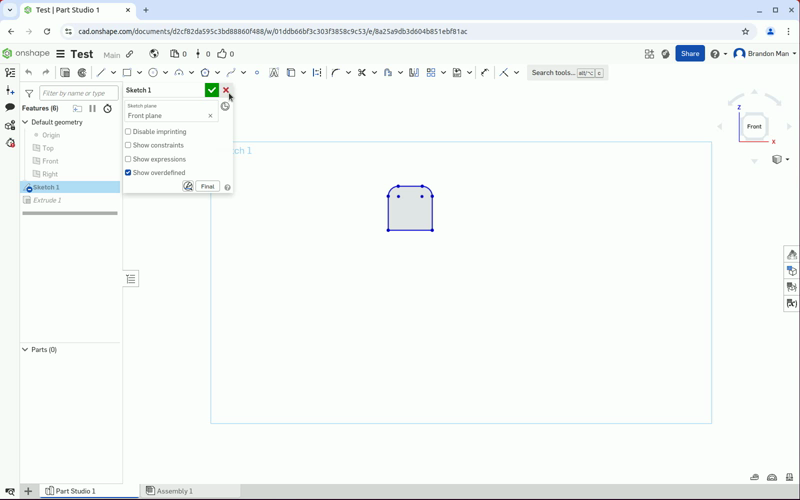
click(229, 92)
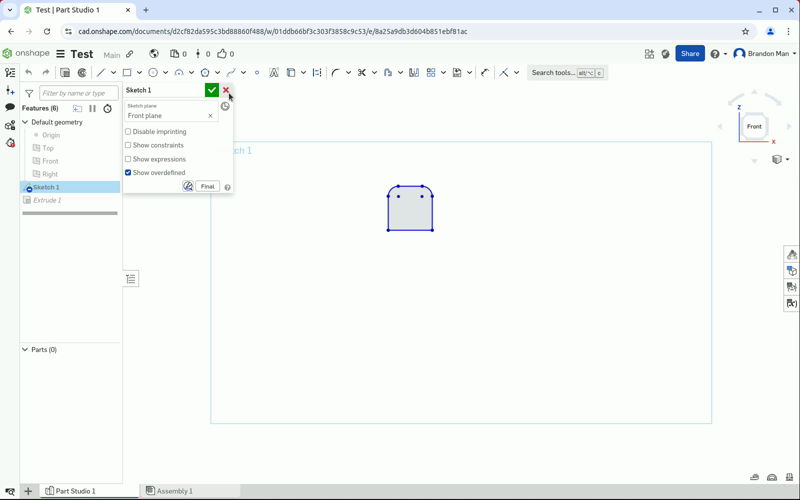
key(shift+s)
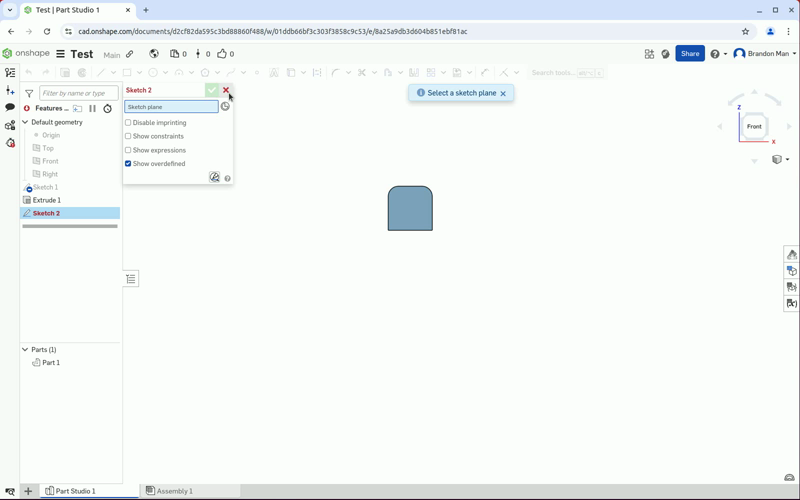
mouse_move(73, 163)
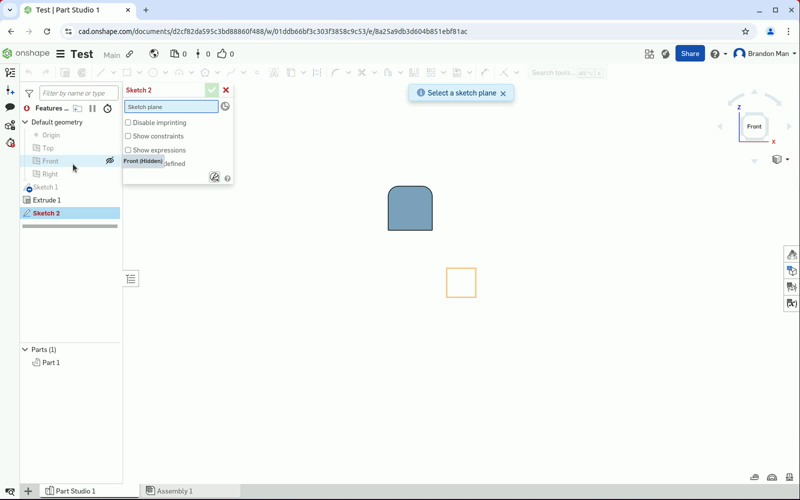
click(73, 163)
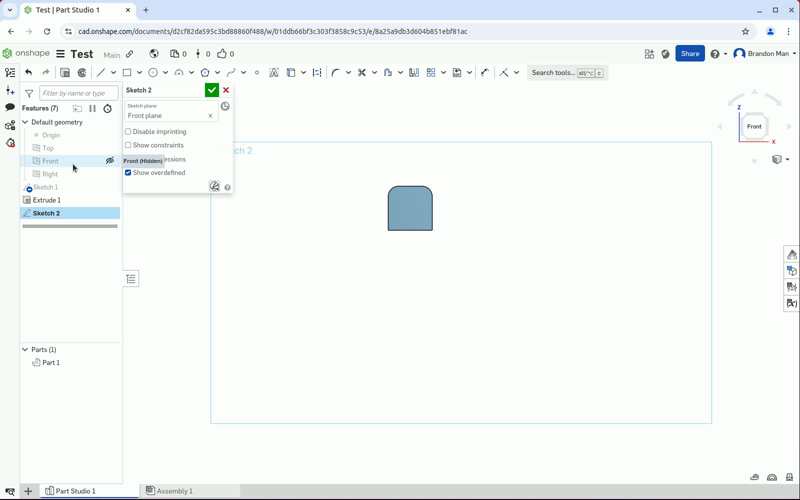
mouse_move(73, 352)
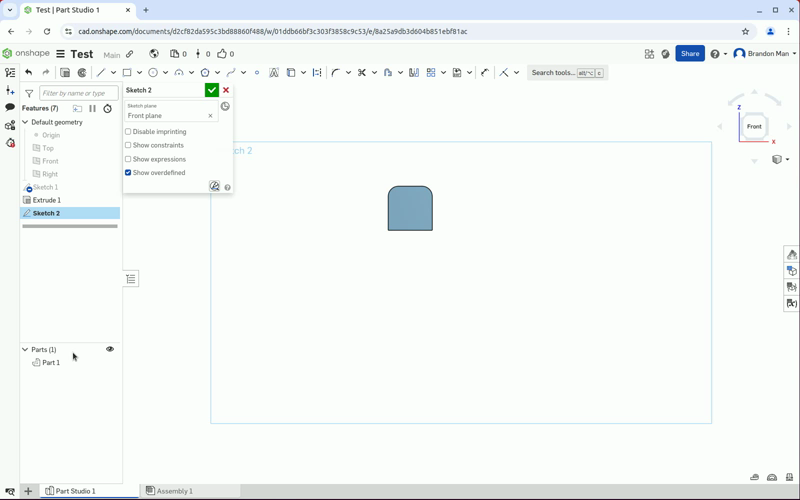
key(y)
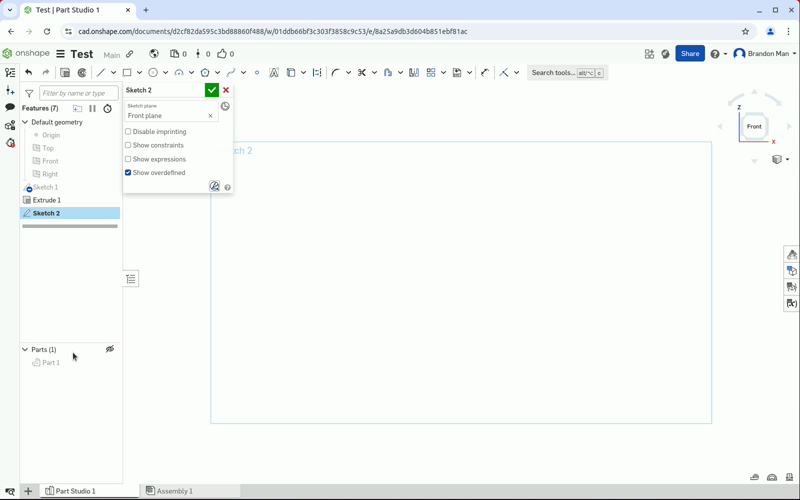
key(a)
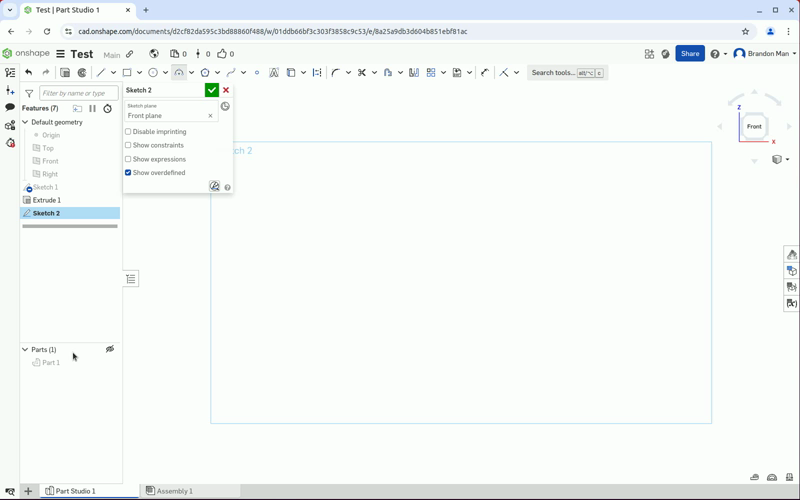
key_down(shift)
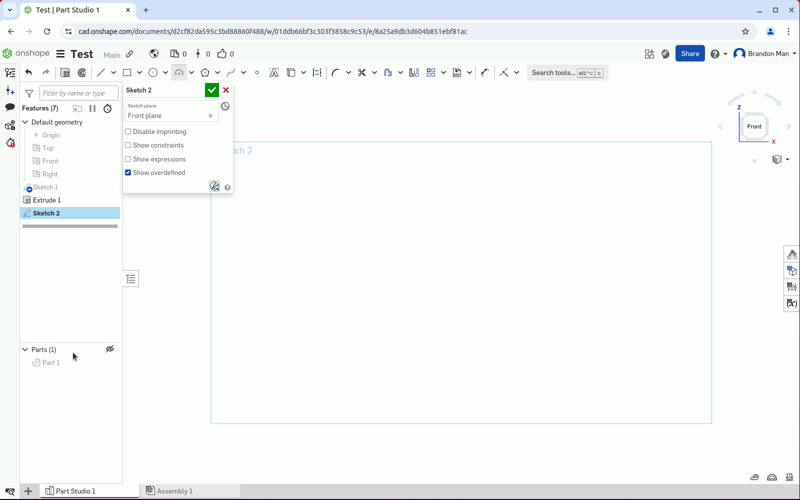
mouse_move(388, 384)
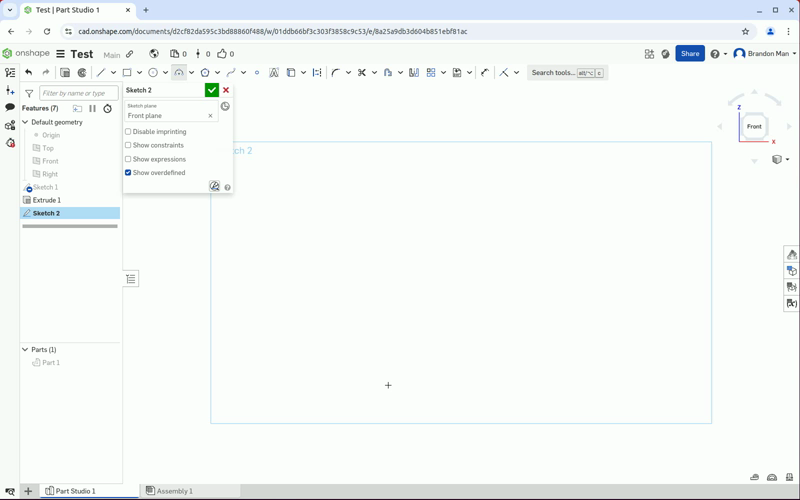
click(388, 384)
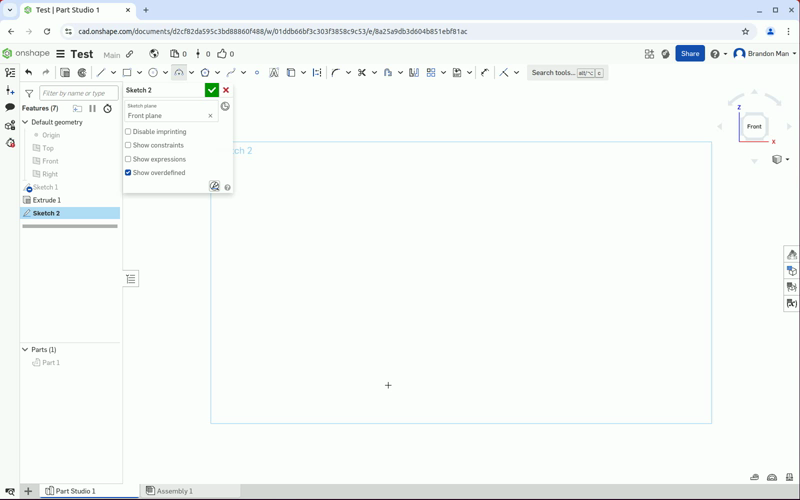
key_up(shift)
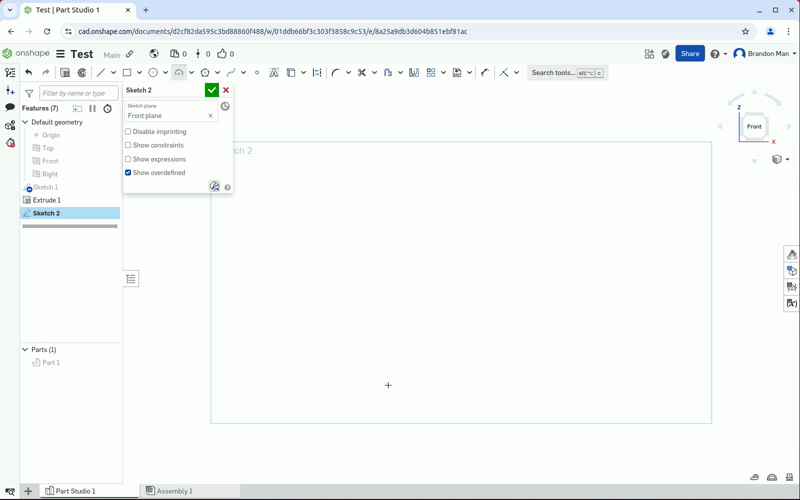
key_down(shift)
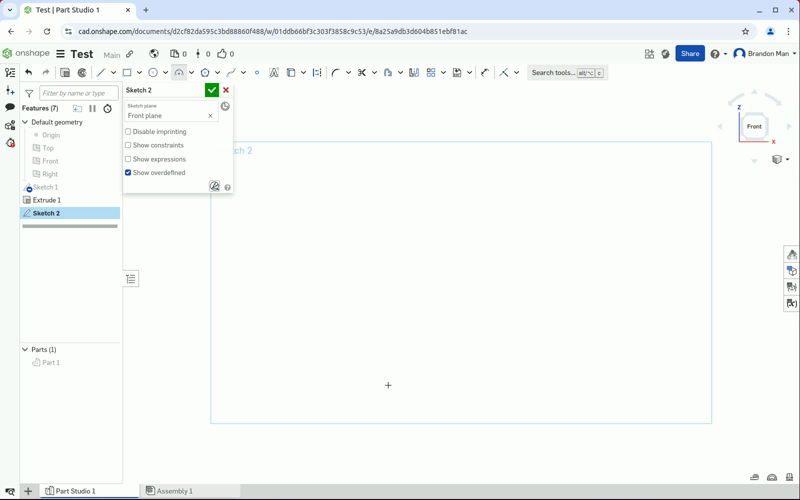
mouse_move(398, 395)
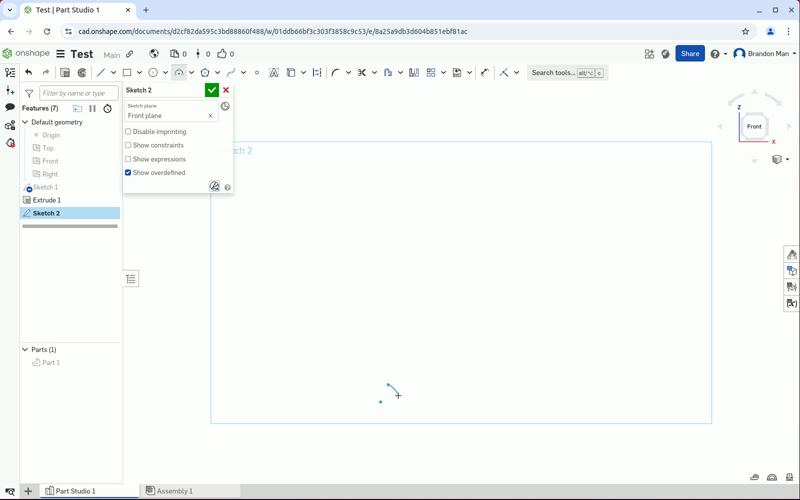
click(398, 395)
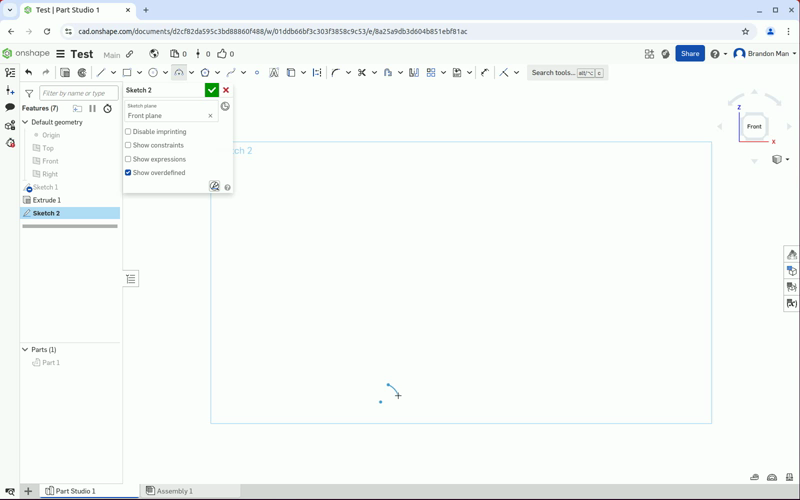
mouse_move(391, 392)
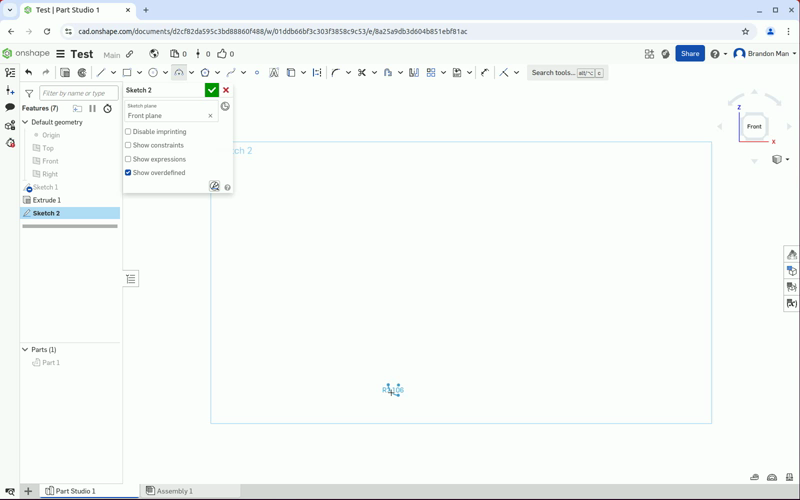
click(391, 392)
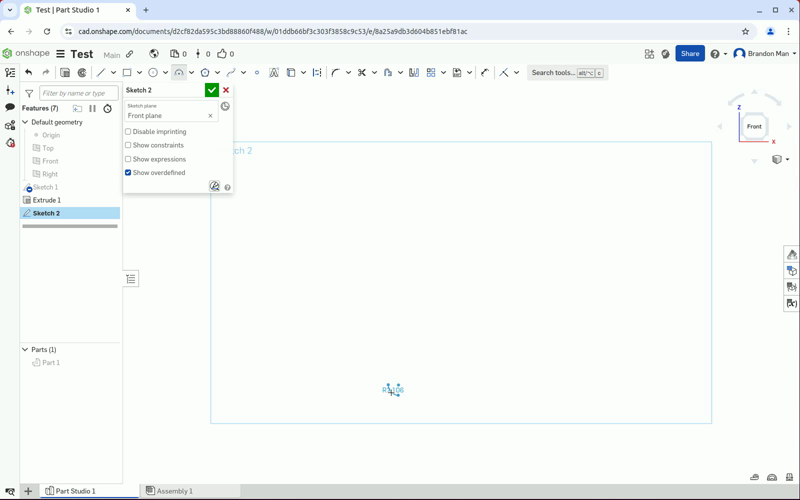
key_up(shift)
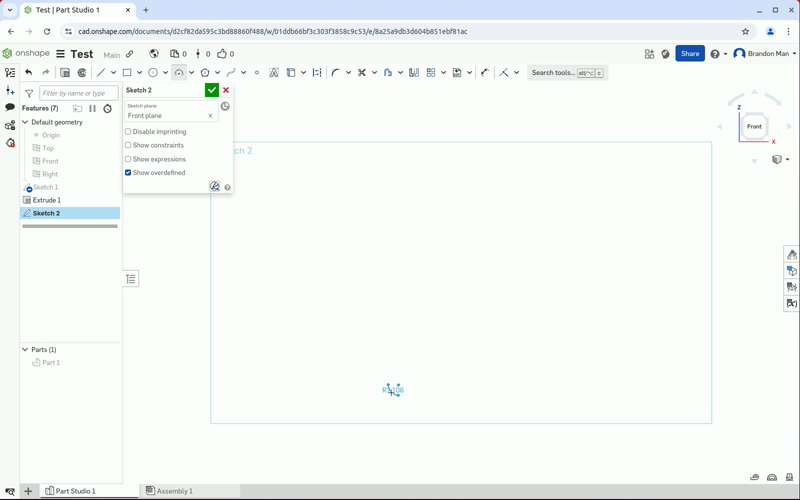
key(esc)
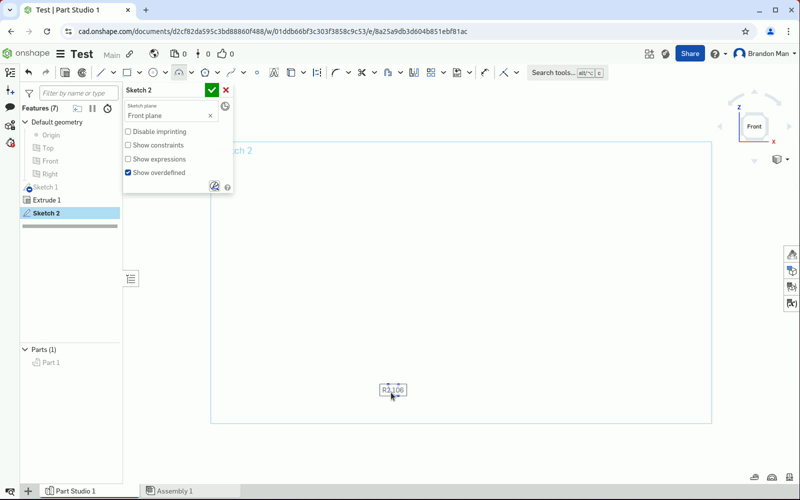
key(l)
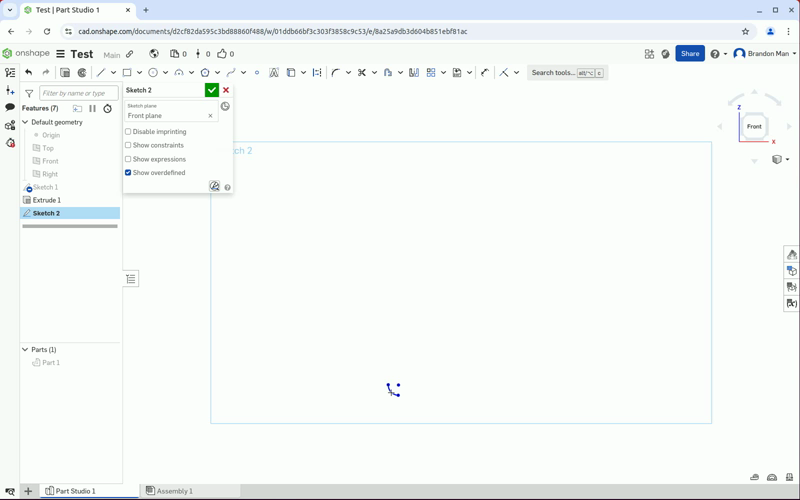
mouse_move(398, 395)
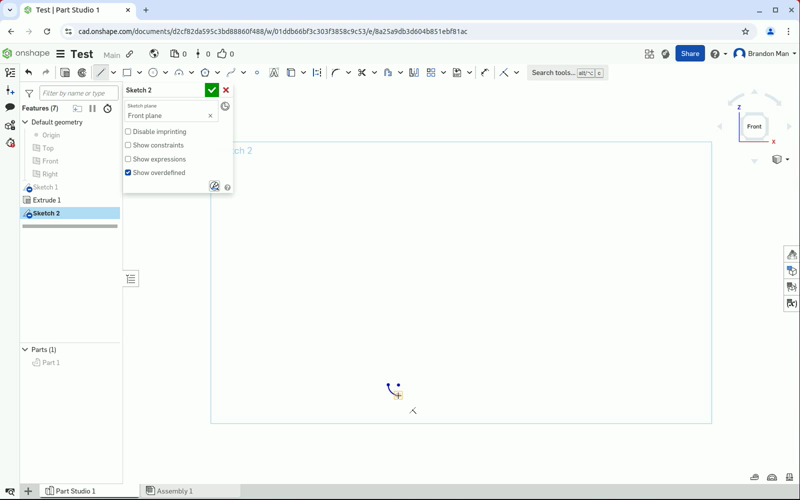
click(398, 395)
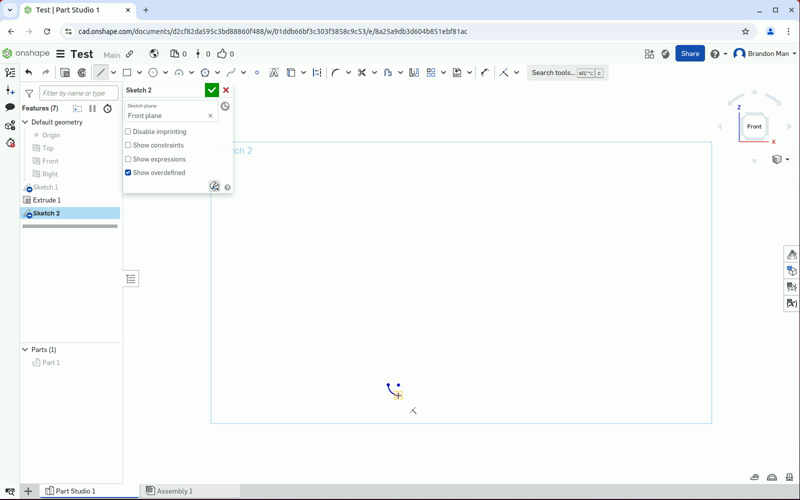
key_down(shift)
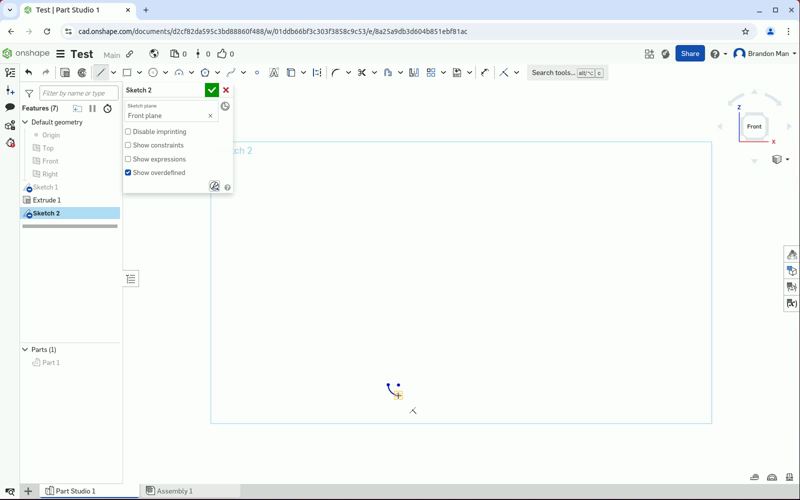
mouse_move(428, 395)
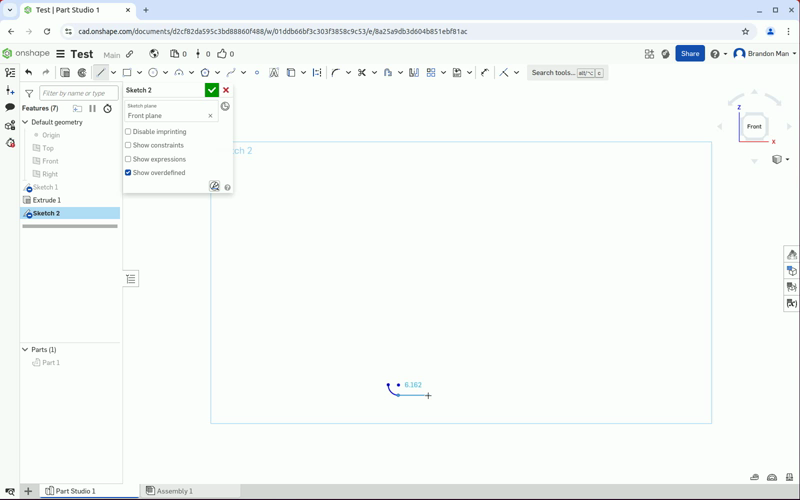
mouse_move(422, 395)
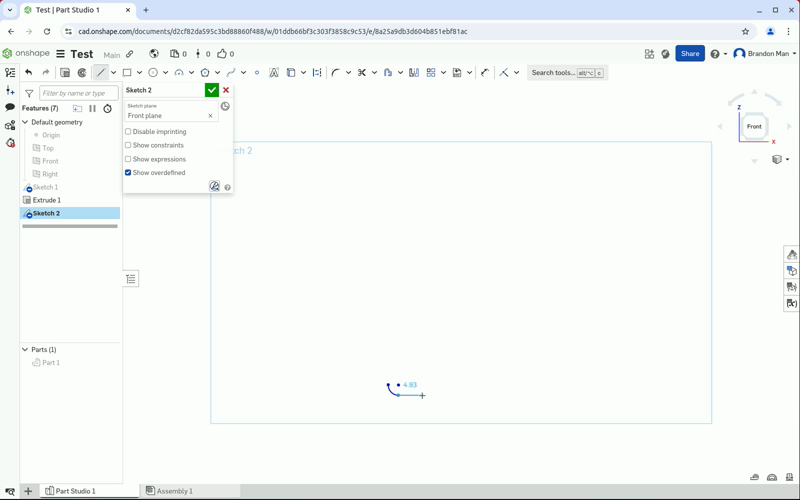
click(422, 395)
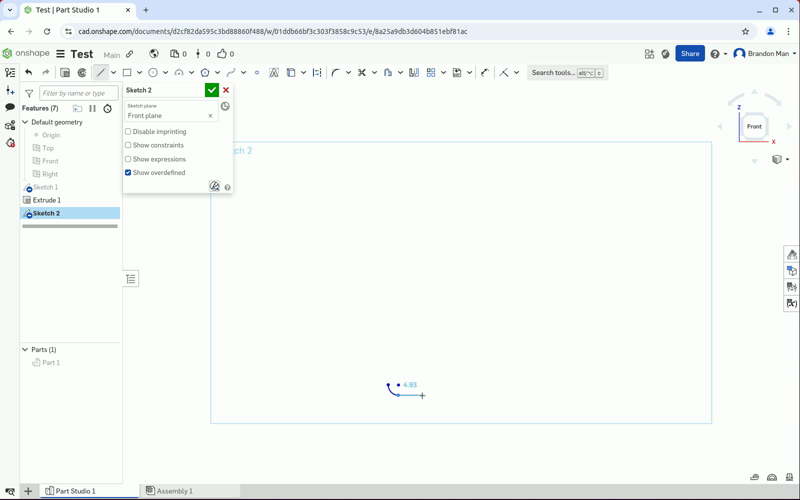
key_up(shift)
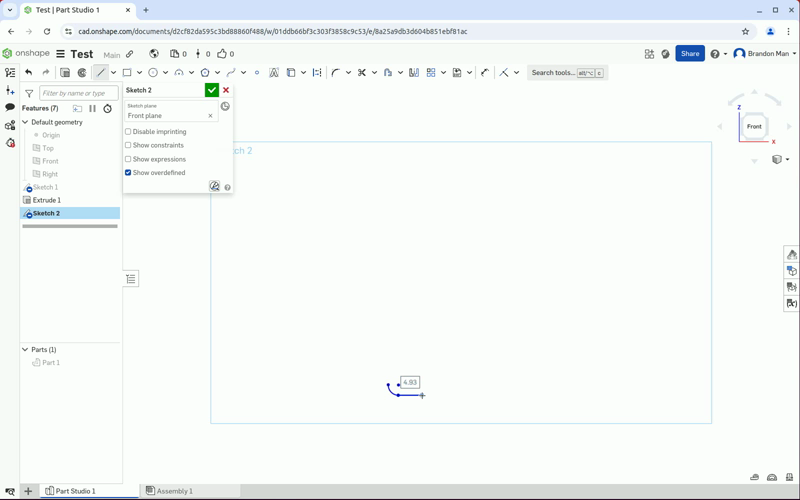
key(esc)
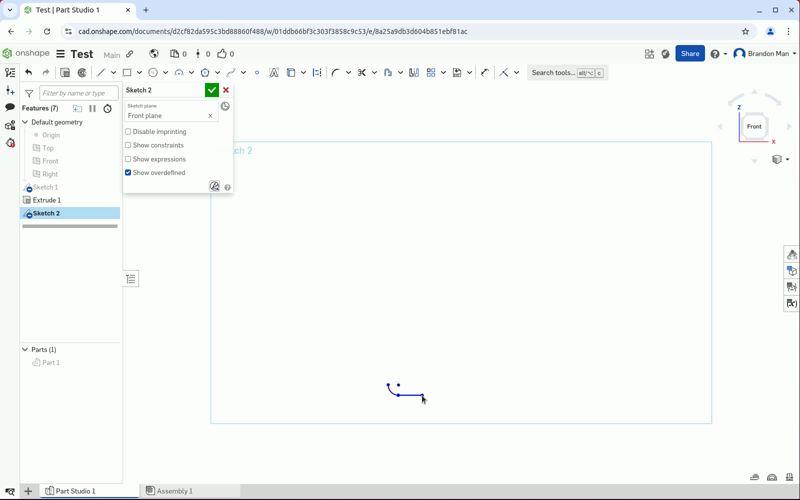
key(a)
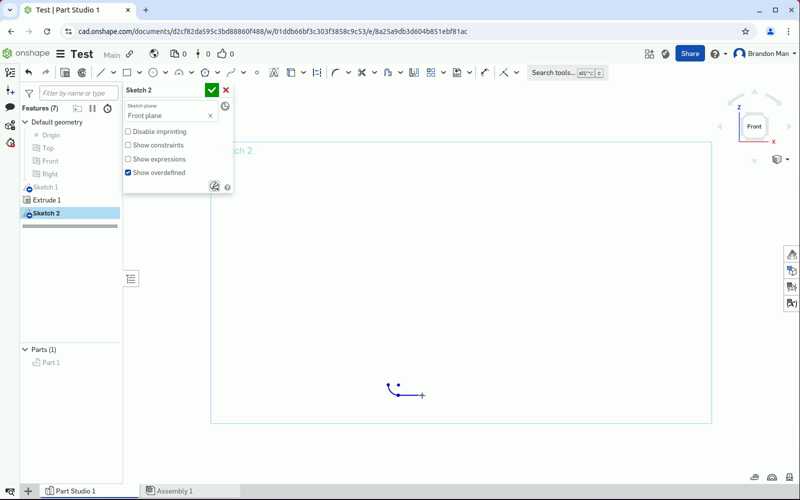
mouse_move(422, 395)
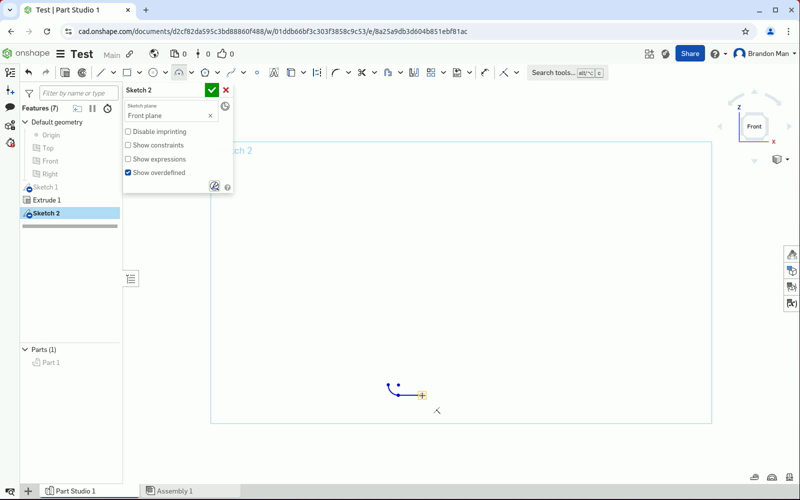
click(422, 395)
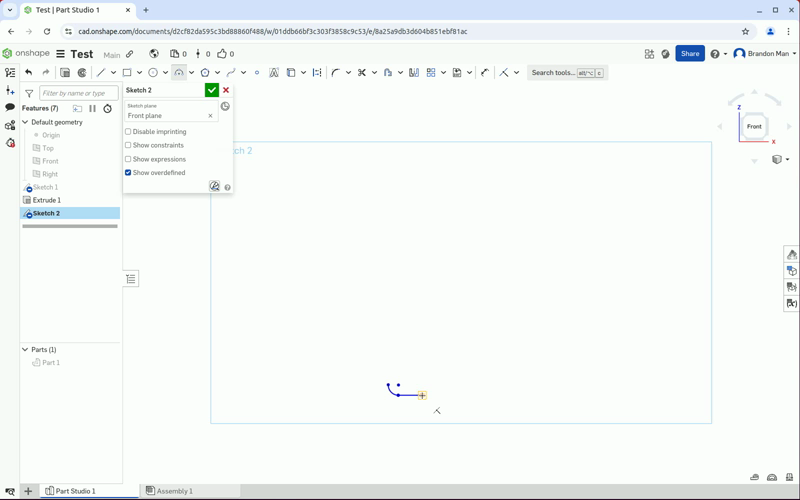
key_down(shift)
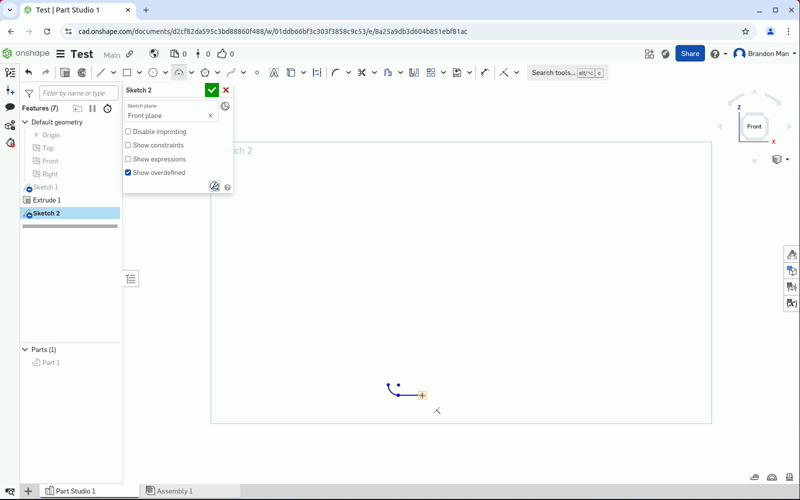
mouse_move(432, 384)
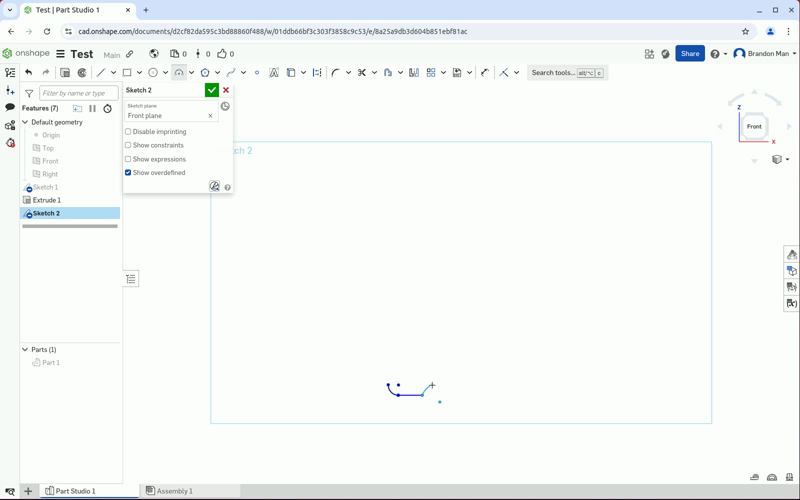
click(432, 384)
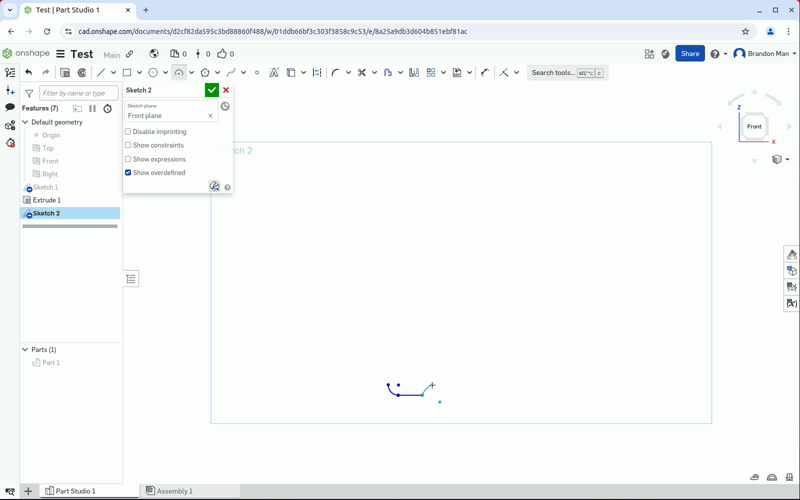
mouse_move(429, 392)
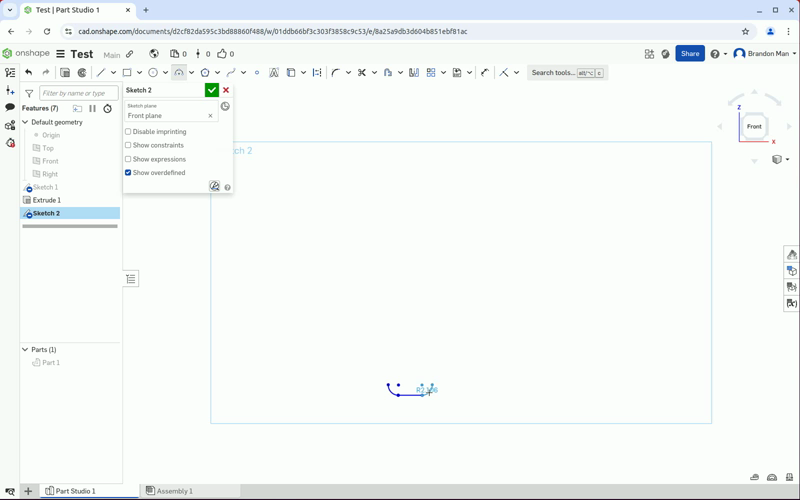
click(429, 392)
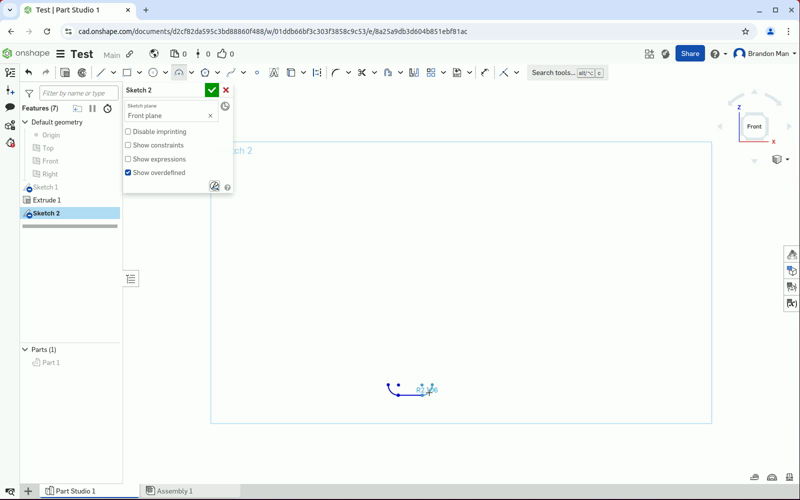
key_up(shift)
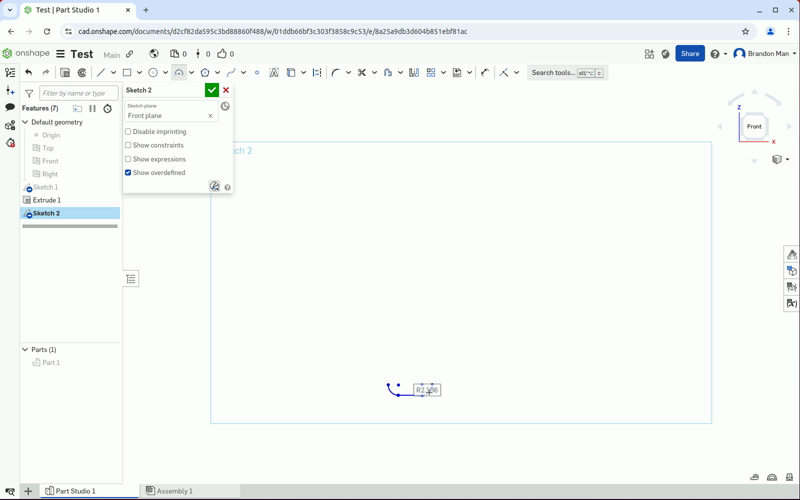
key(esc)
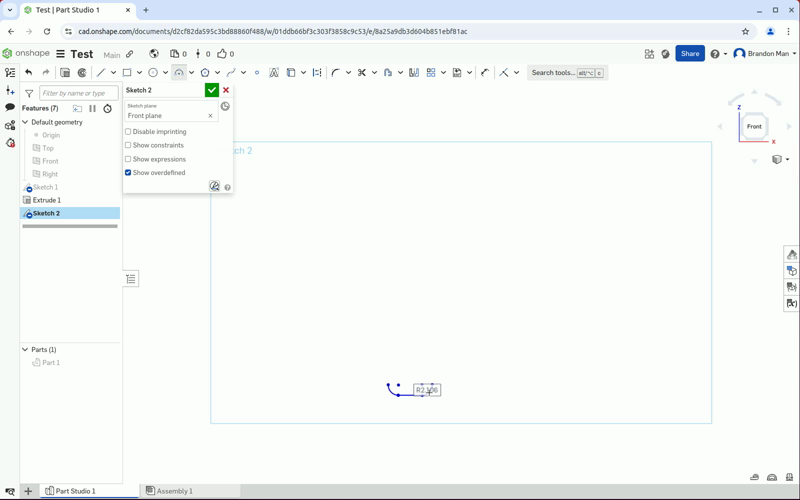
key(l)
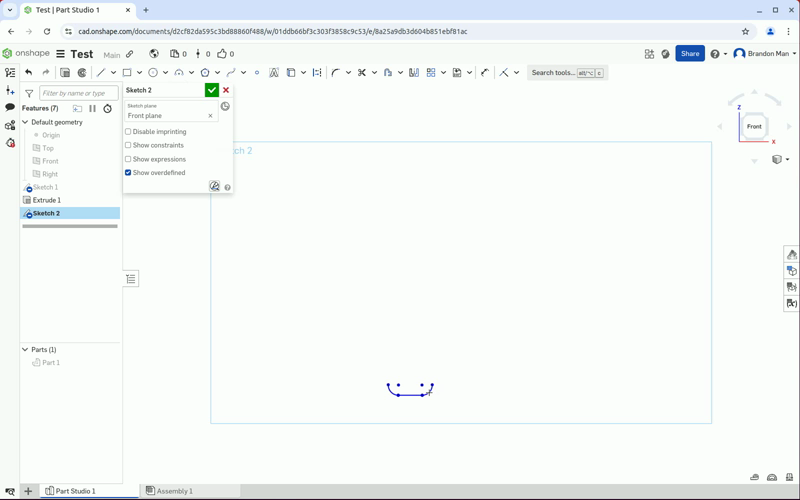
mouse_move(432, 384)
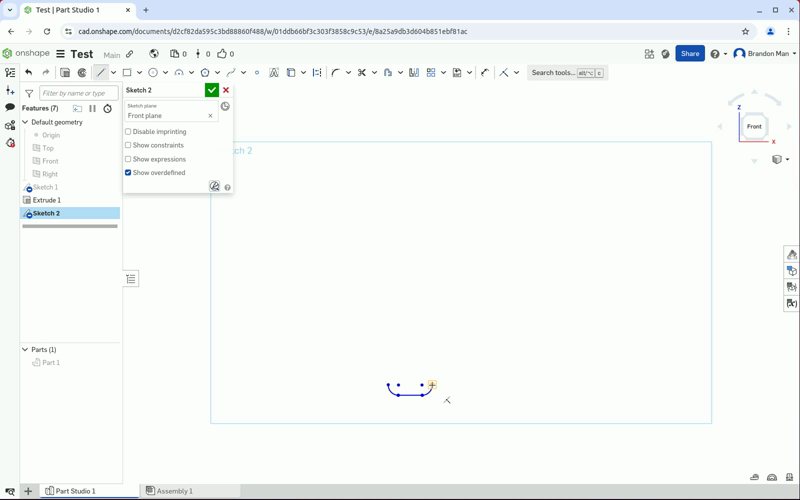
click(432, 384)
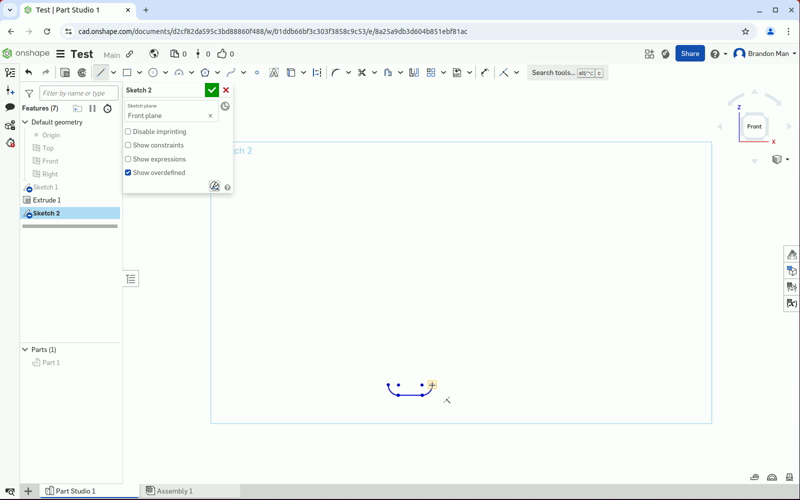
key_down(shift)
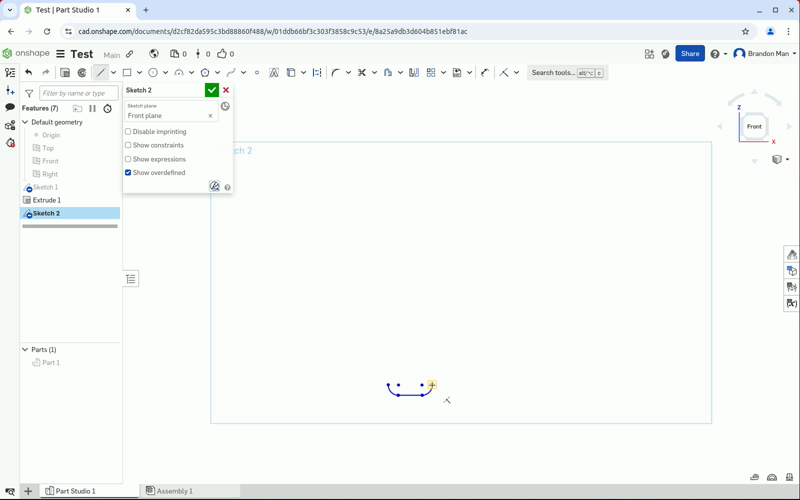
mouse_move(462, 384)
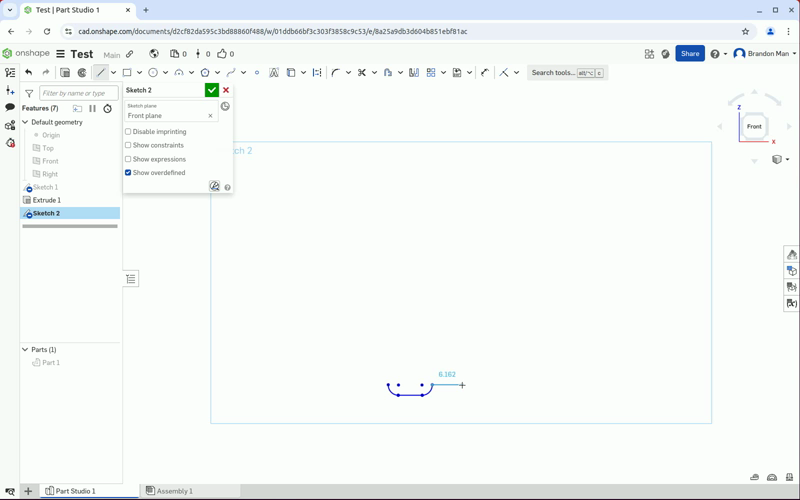
mouse_move(432, 351)
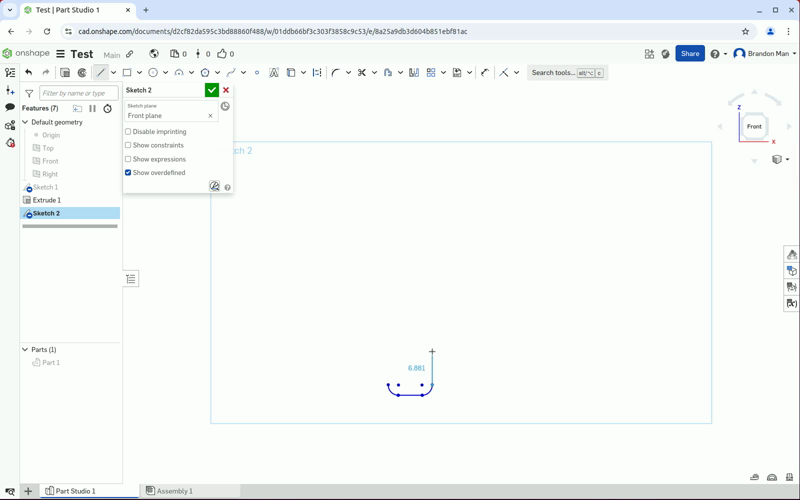
click(432, 351)
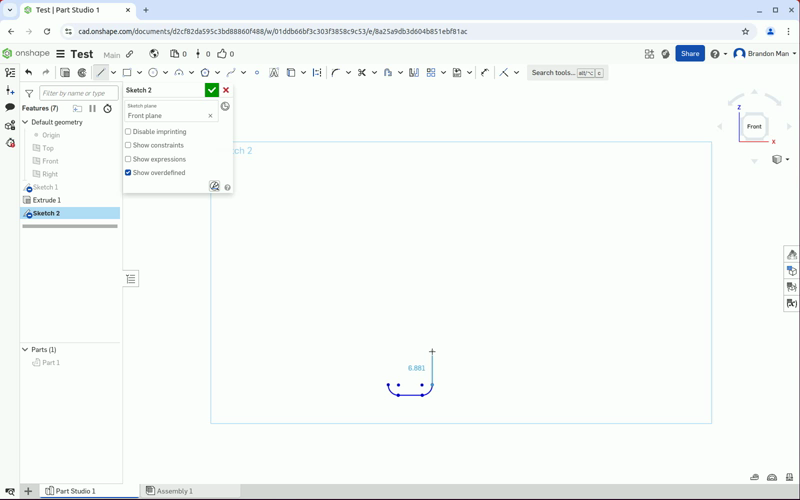
key_up(shift)
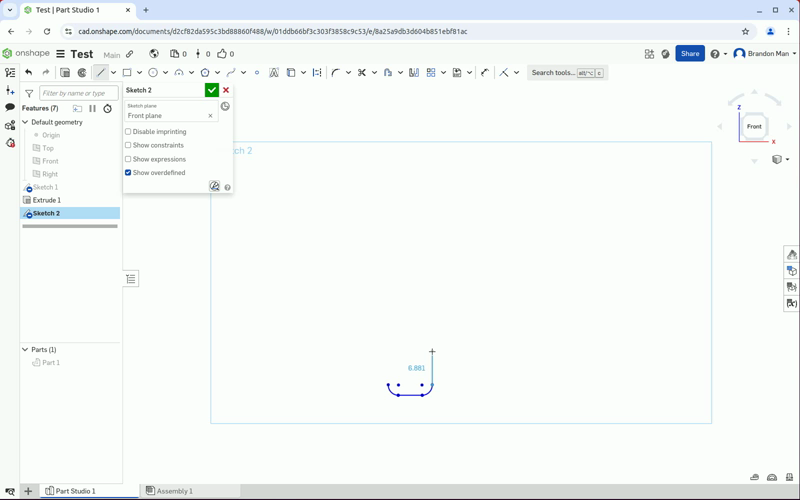
key_down(shift)
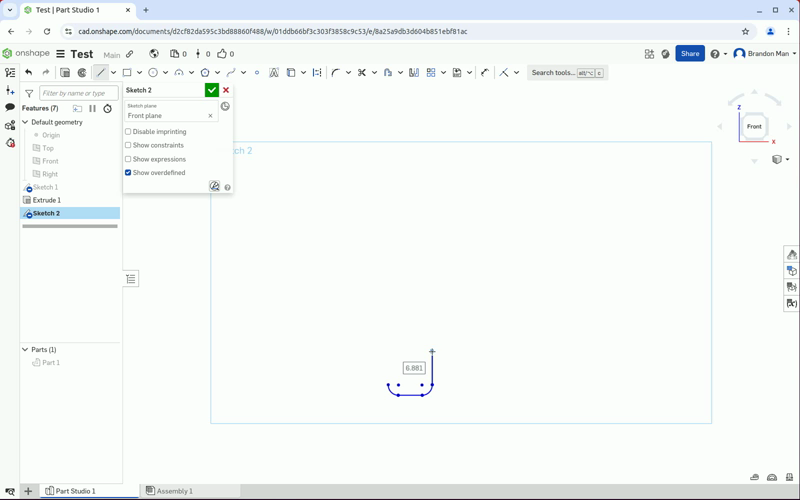
mouse_move(462, 351)
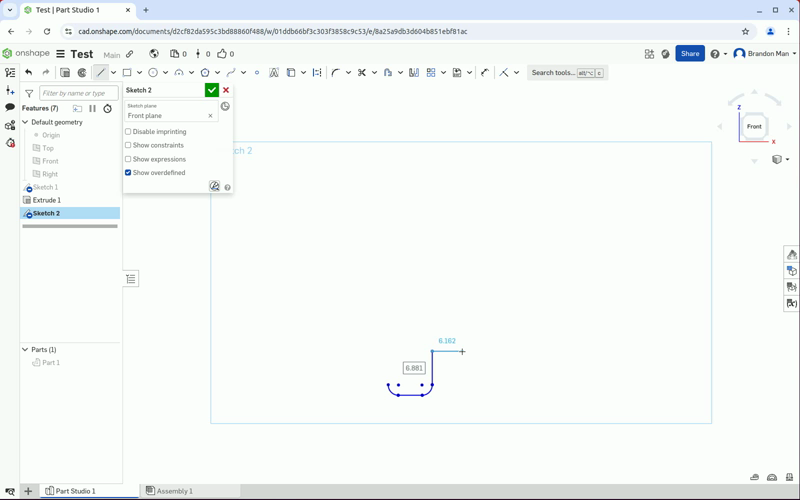
mouse_move(388, 351)
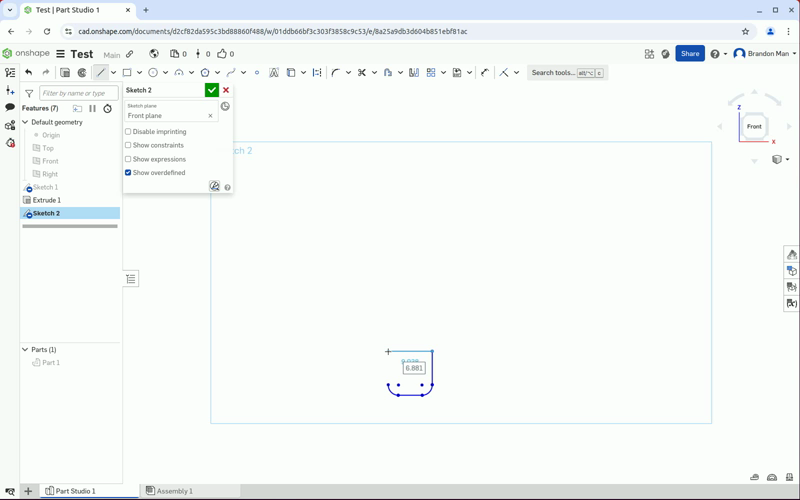
click(388, 351)
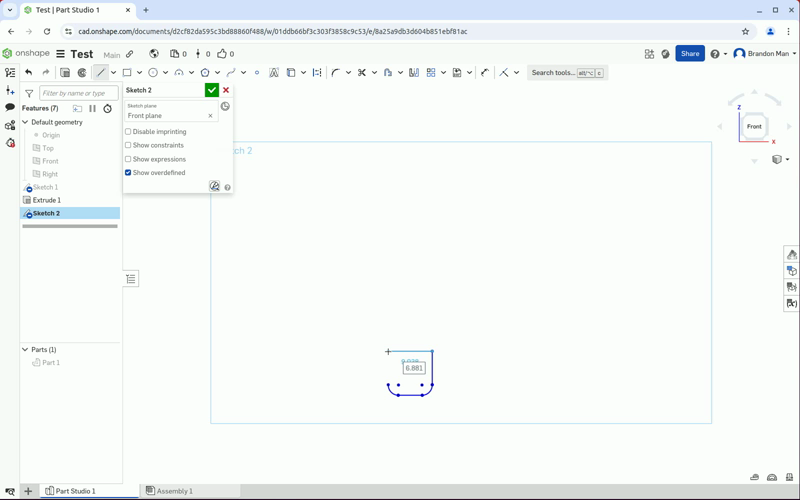
key_up(shift)
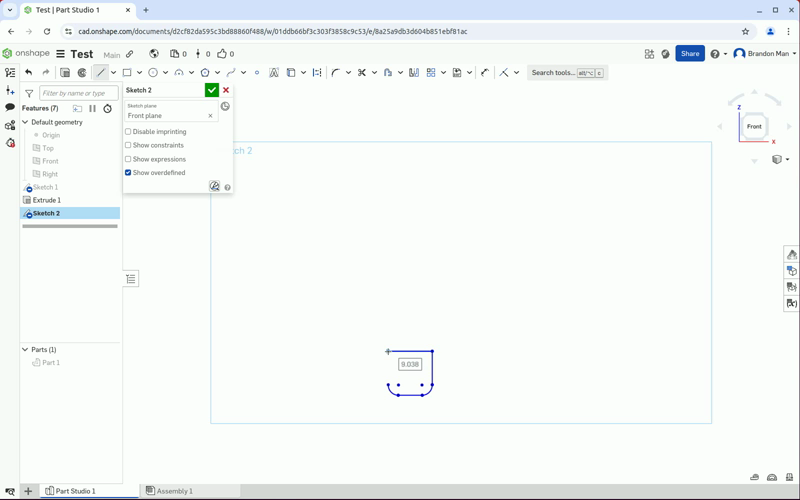
mouse_move(418, 351)
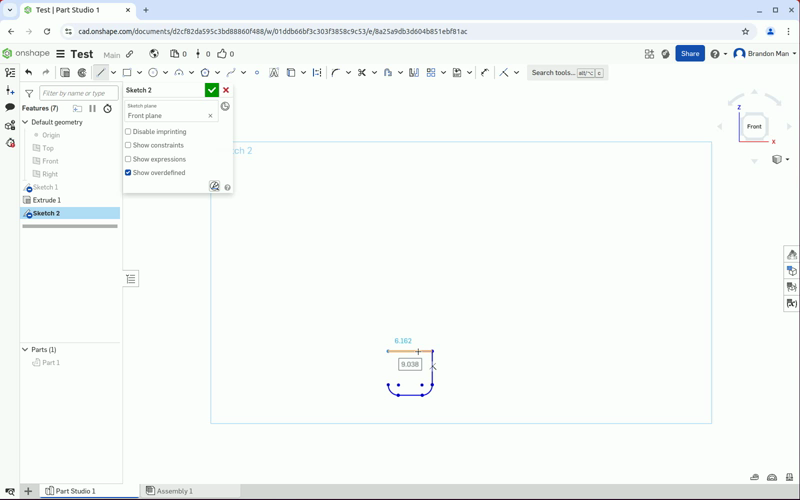
key_down(shift)
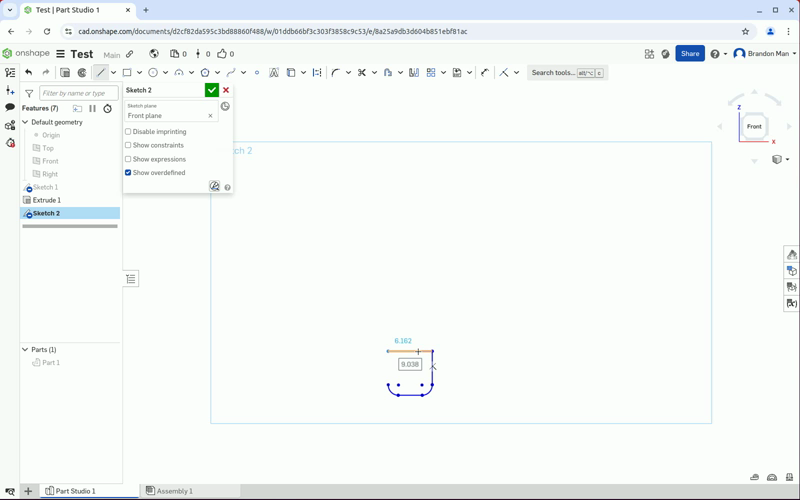
mouse_move(388, 384)
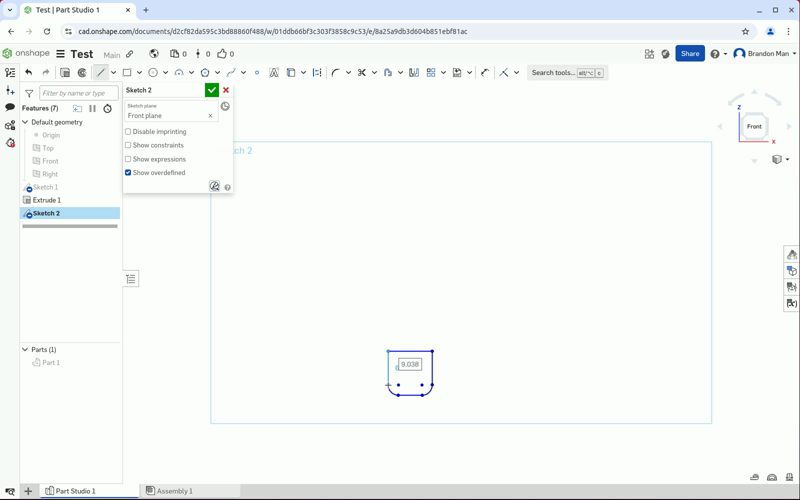
key_up(shift)
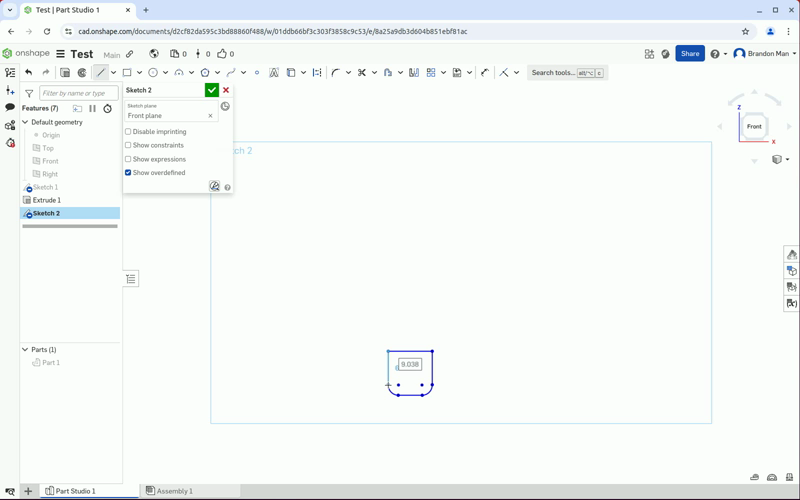
click(388, 384)
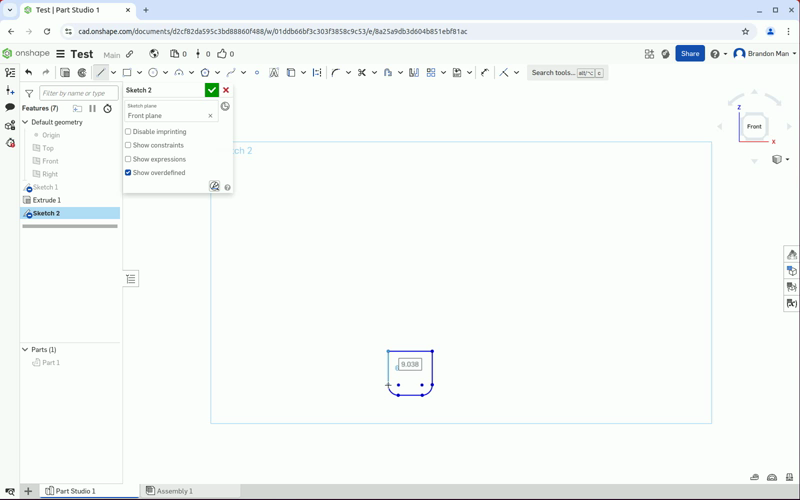
key(esc)
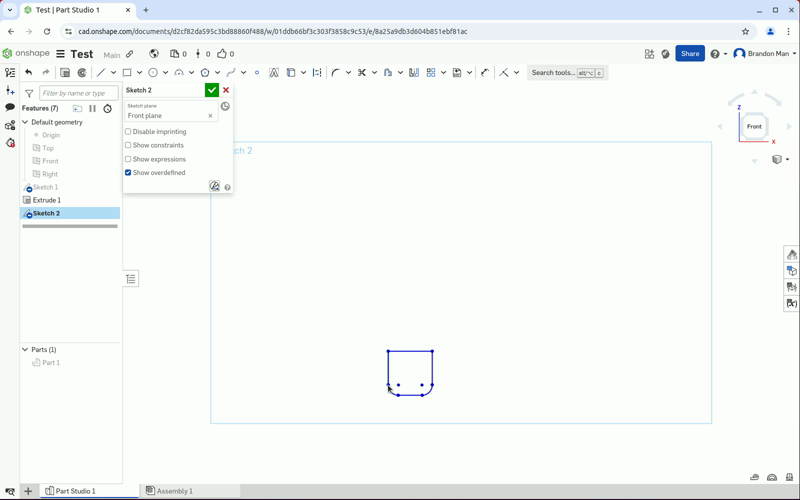
mouse_move(411, 374)
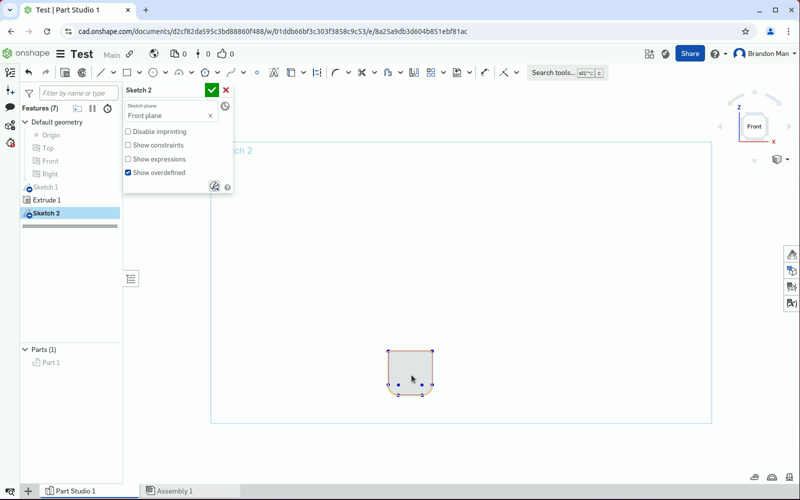
click(411, 374)
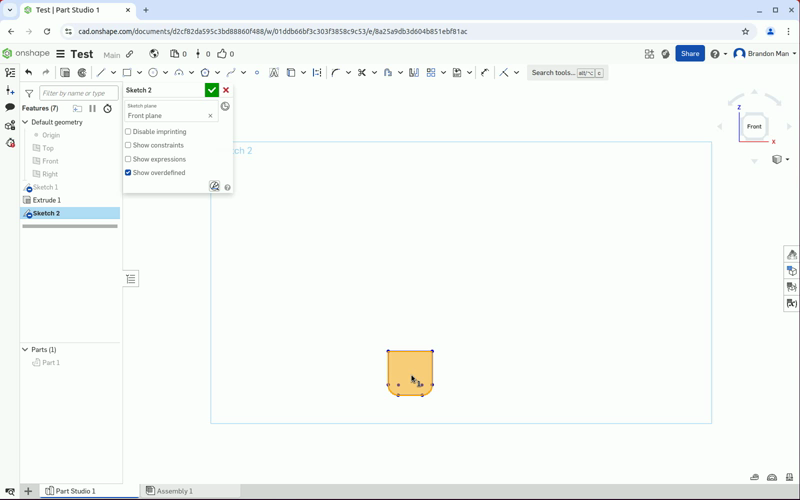
mouse_move(73, 352)
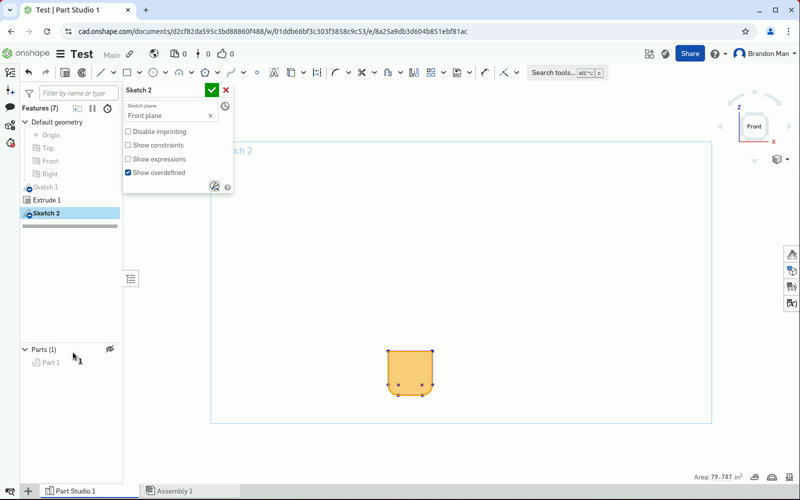
key(shift+y)
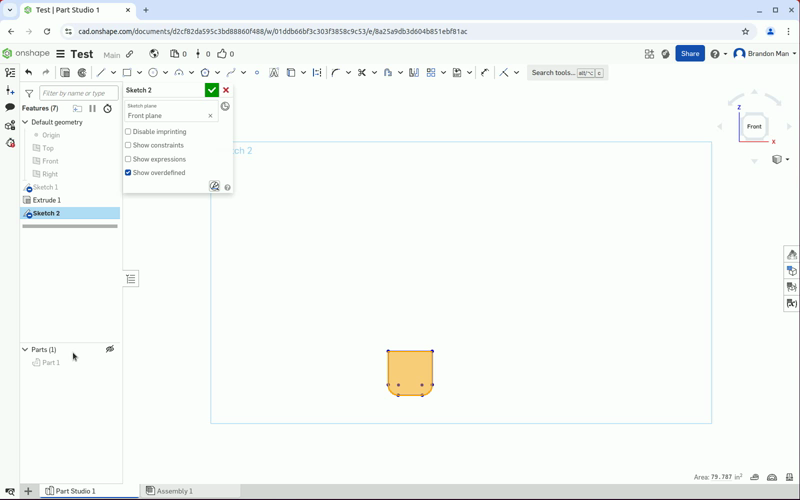
key(shift+e)
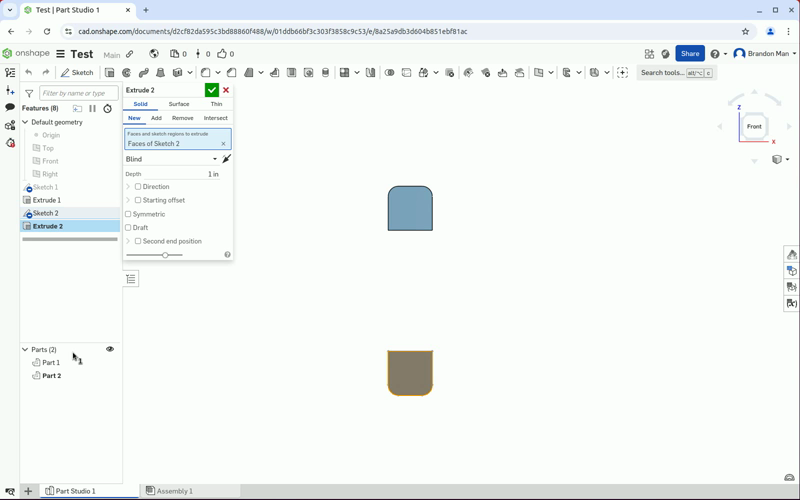
mouse_move(143, 106)
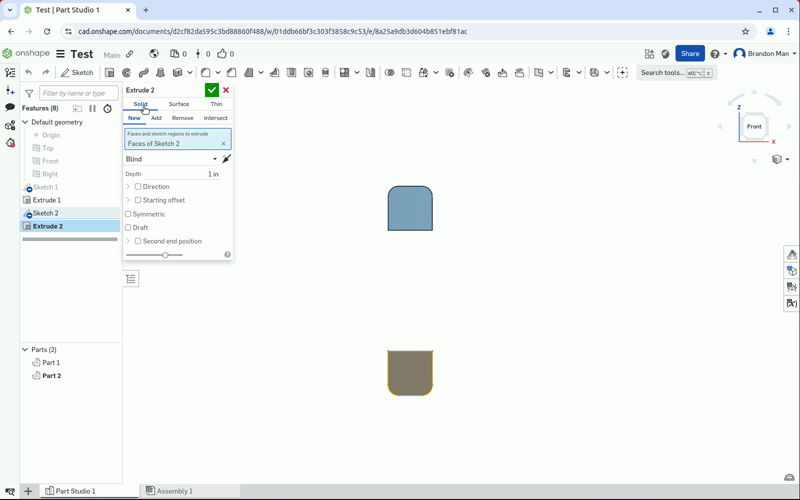
click(143, 106)
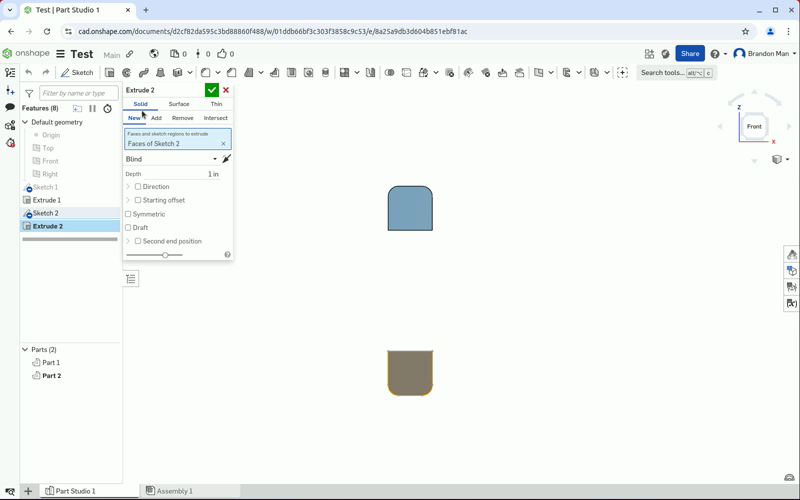
mouse_move(137, 120)
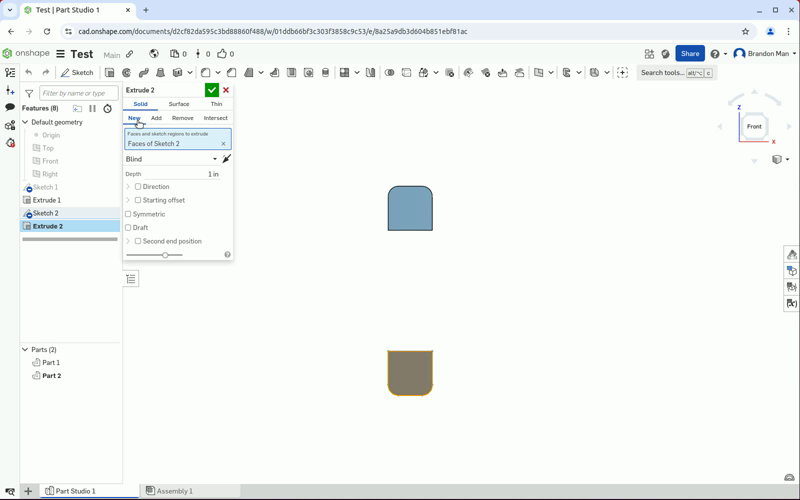
click(137, 120)
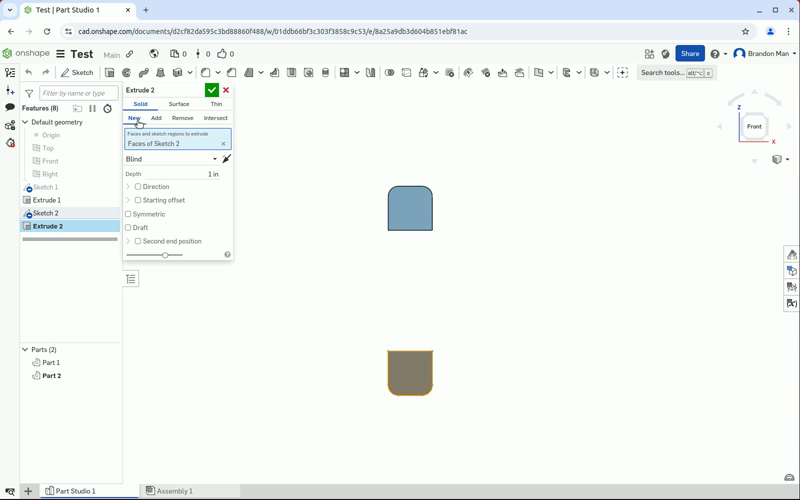
key(tab, 4)
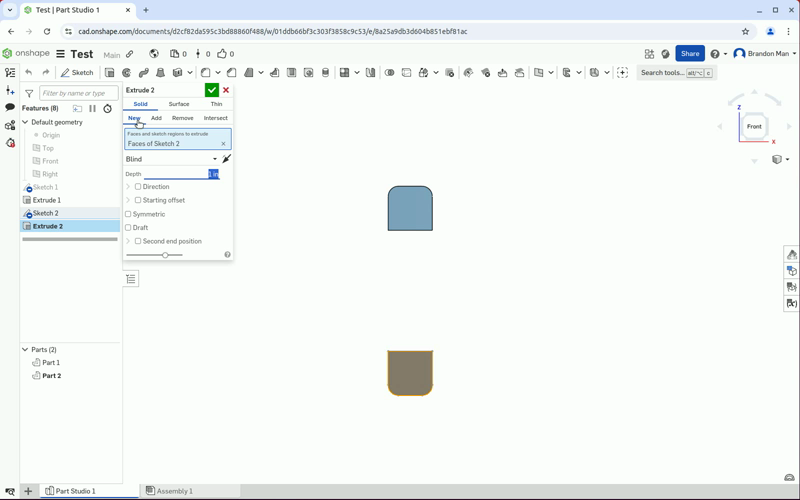
text(8.184)
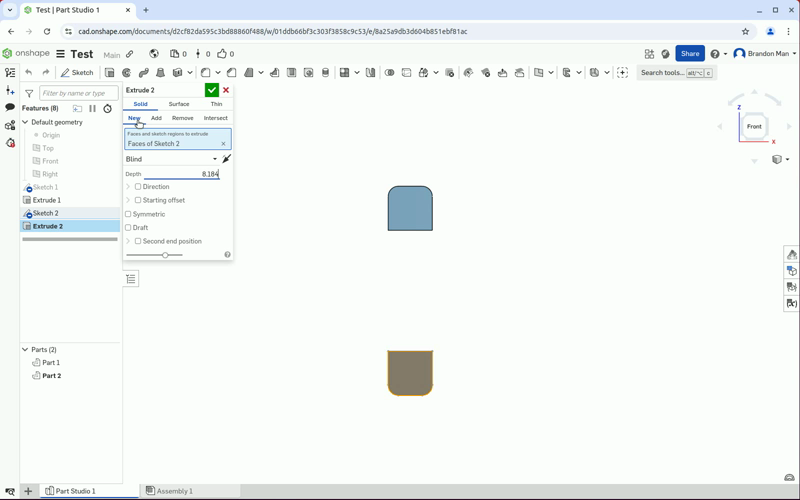
key(enter)
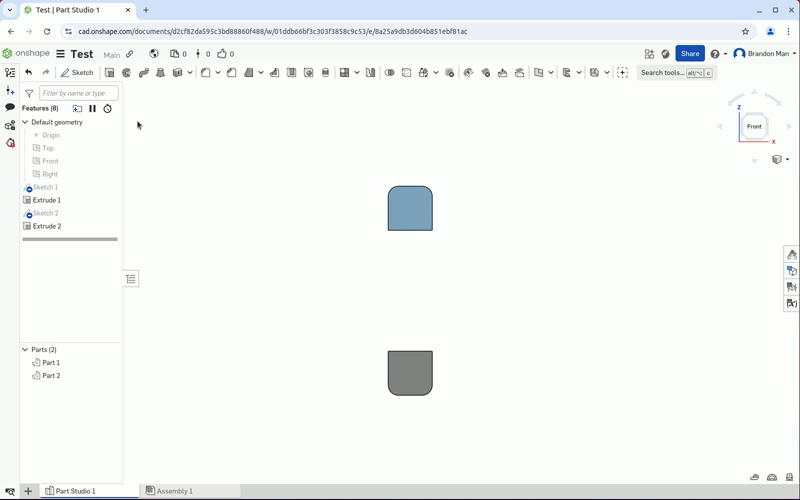
key(shift+h)
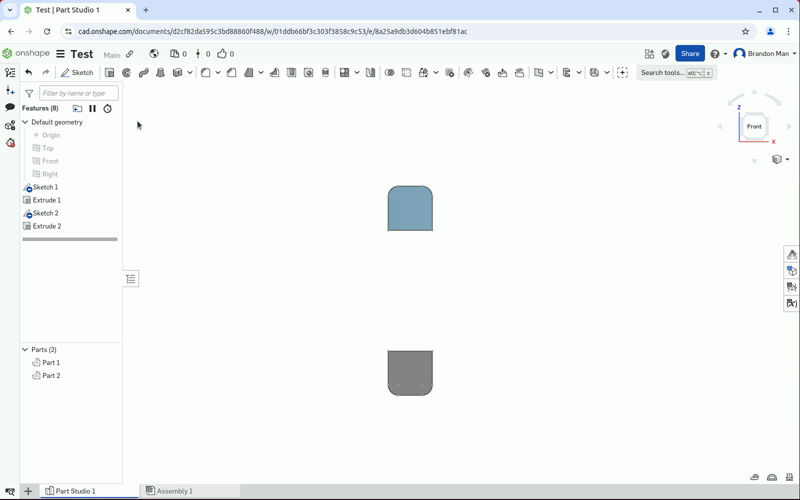
key(shift+h)
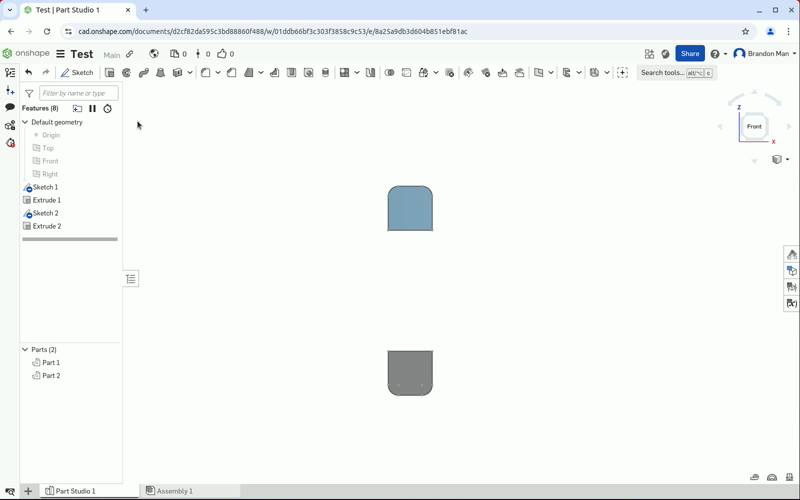
key(shift+7)
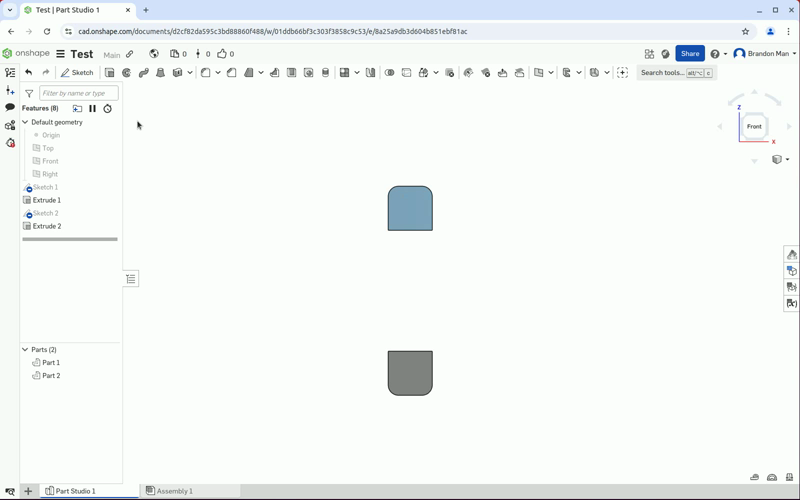
key(left, 2)
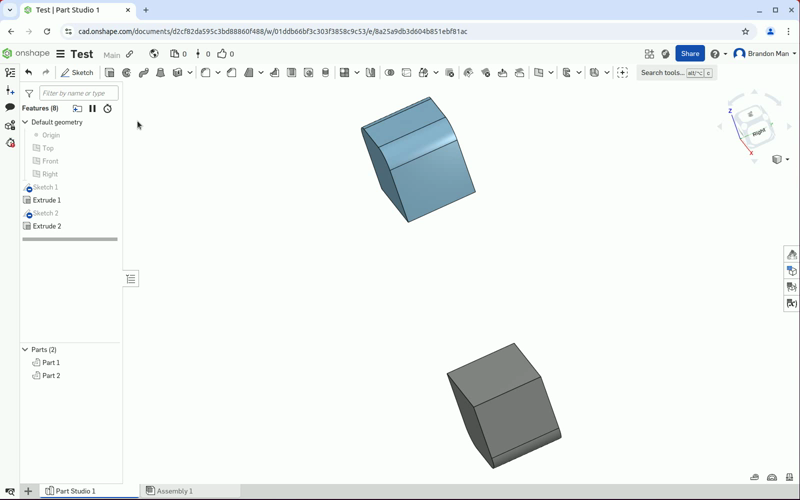
key(down, 2)
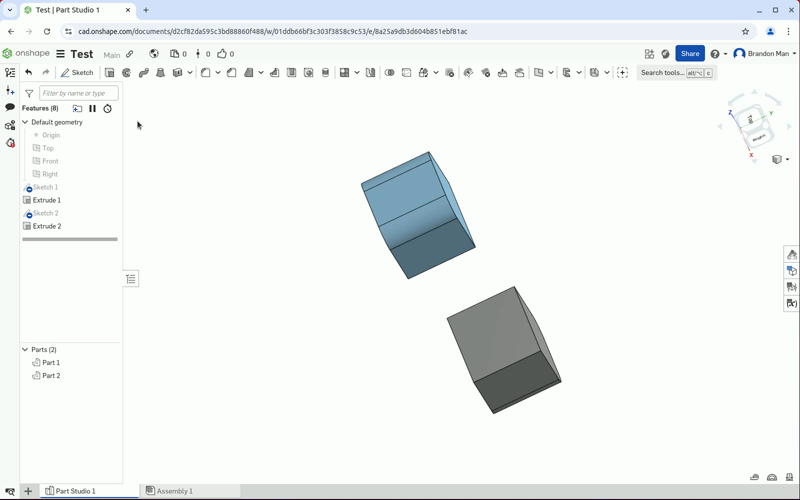
key(up, 2)
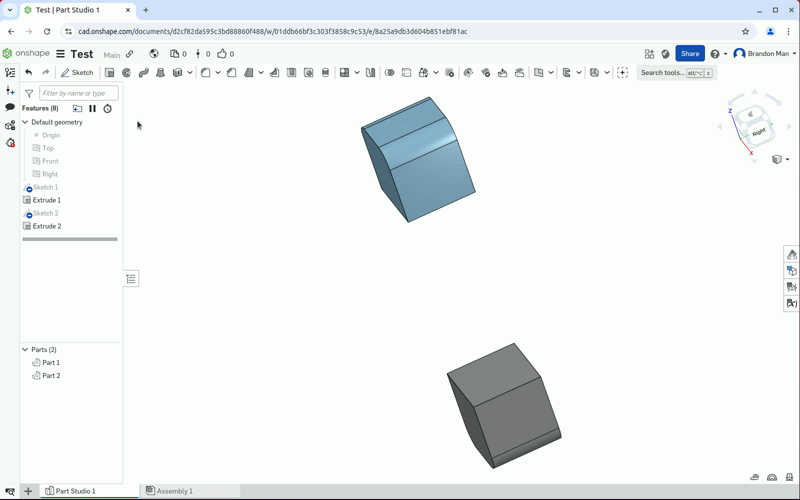
key(right, 2)
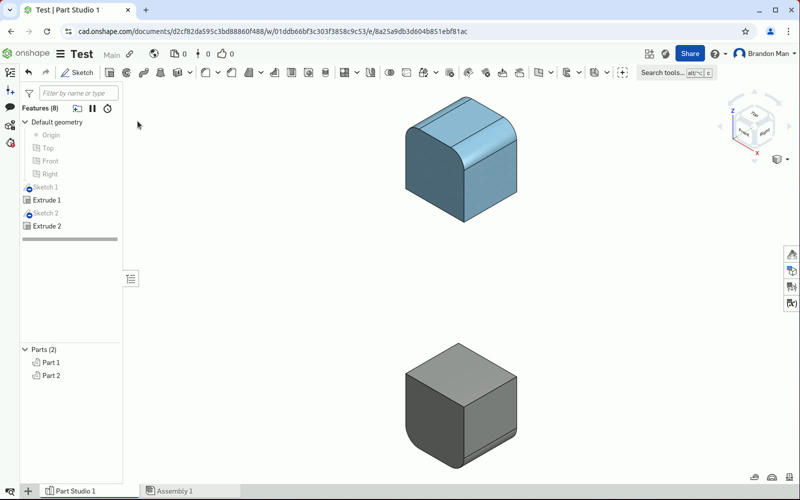
mouse_move(73, 189)
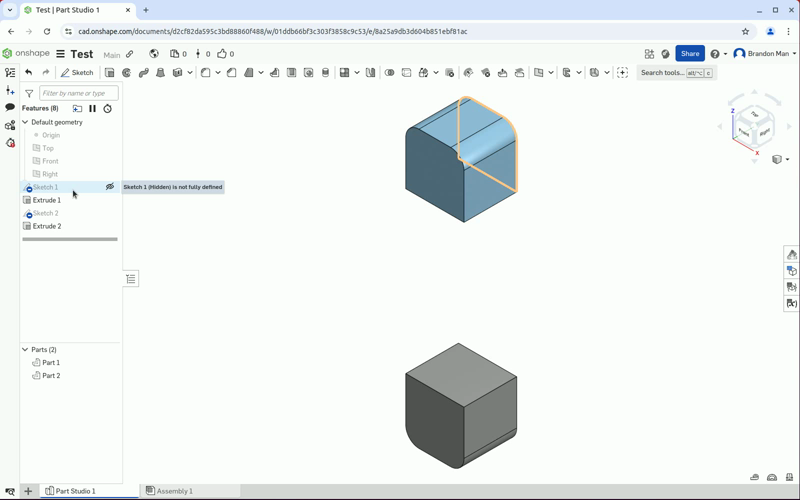
click(73, 189)